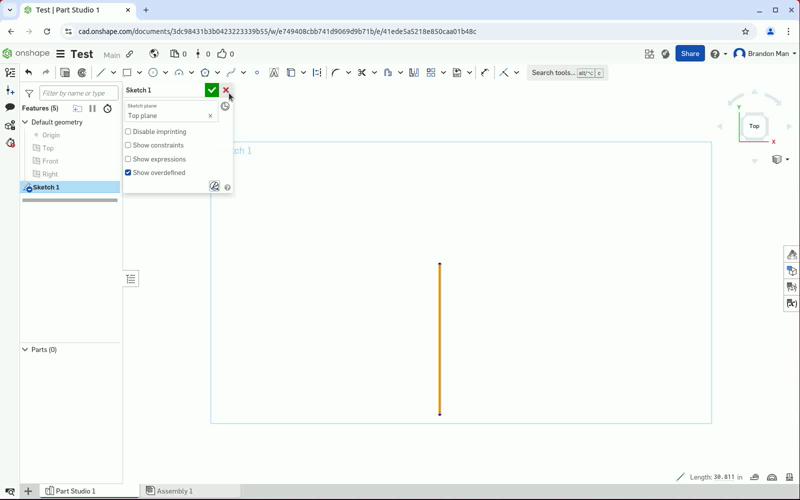
key(shift+h)
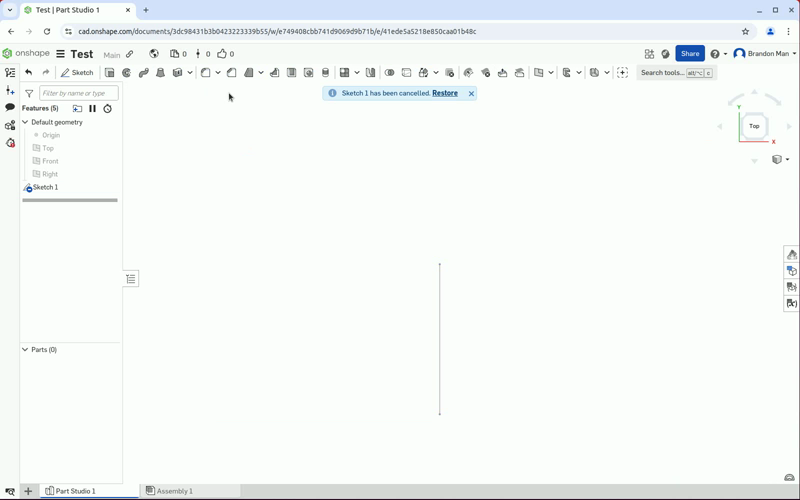
mouse_move(73, 352)
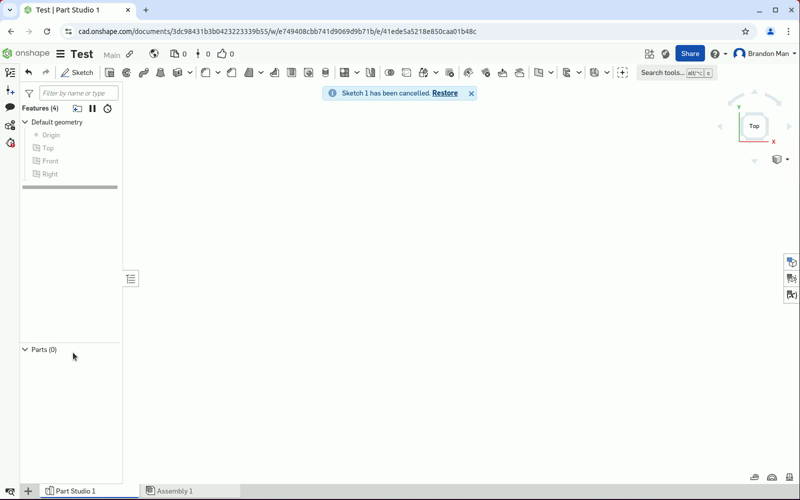
key(y)
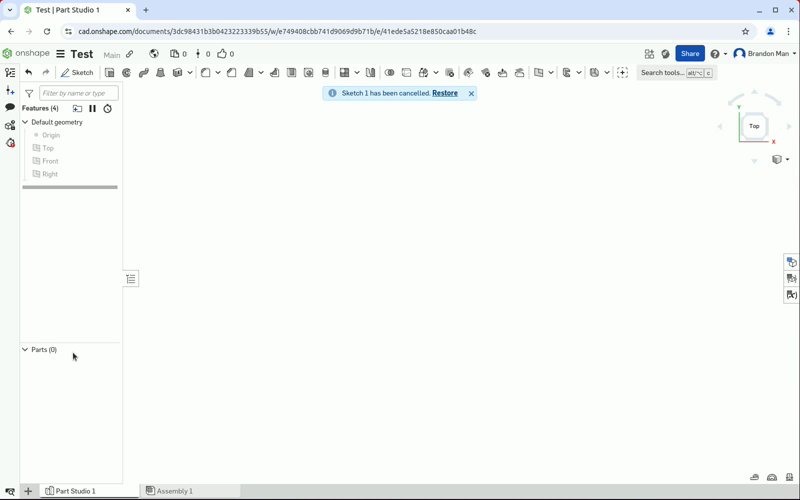
key(shift+p)
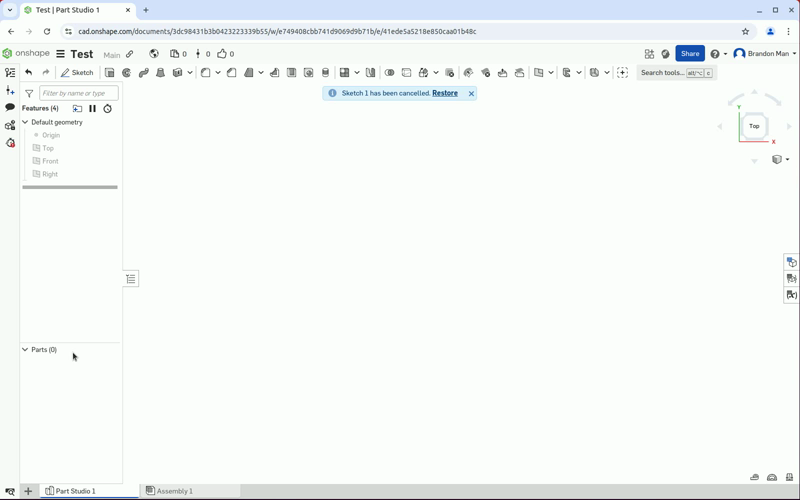
key(space)
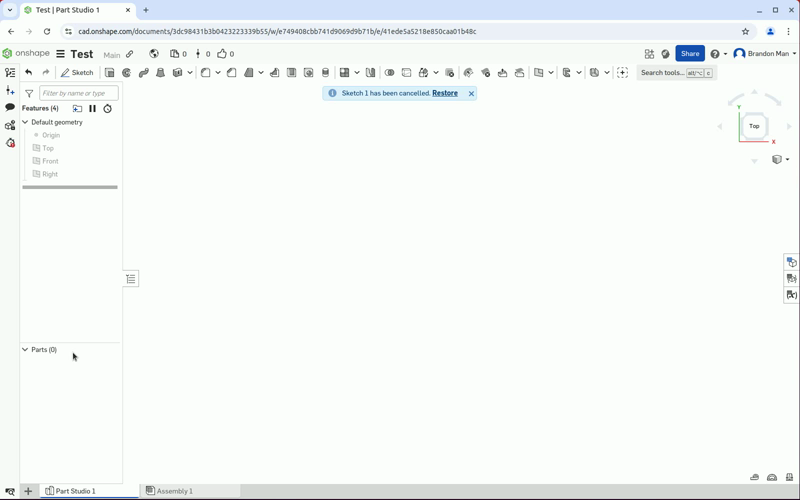
key_down(shift)
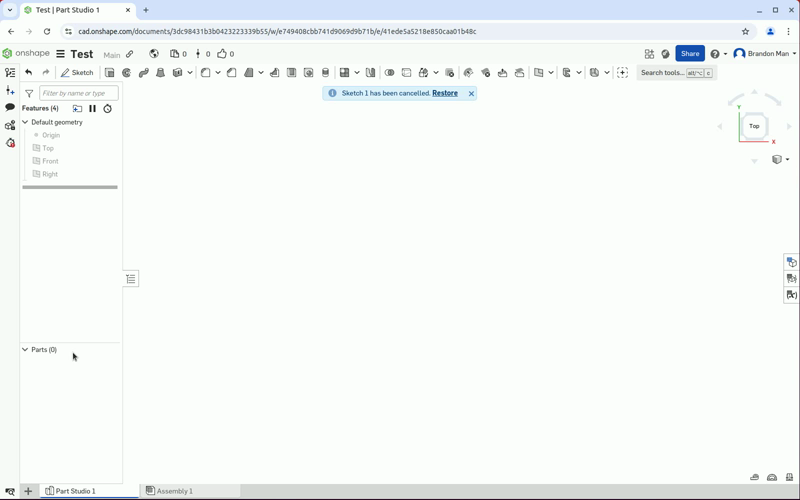
key(up)
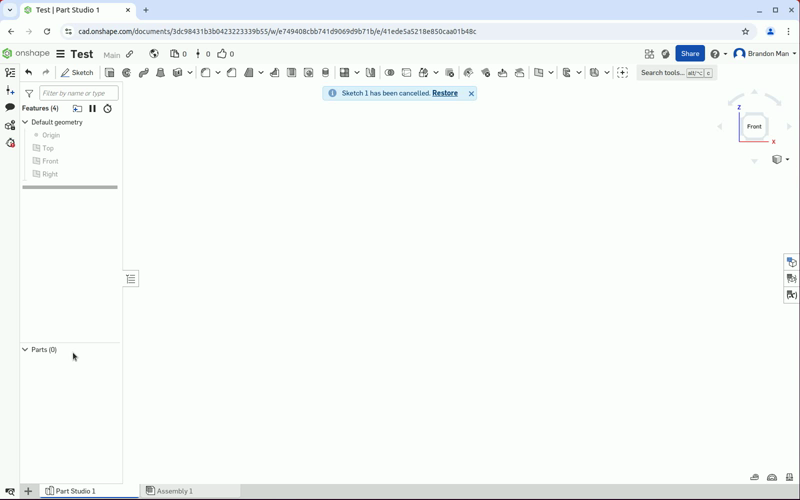
key_up(shift)
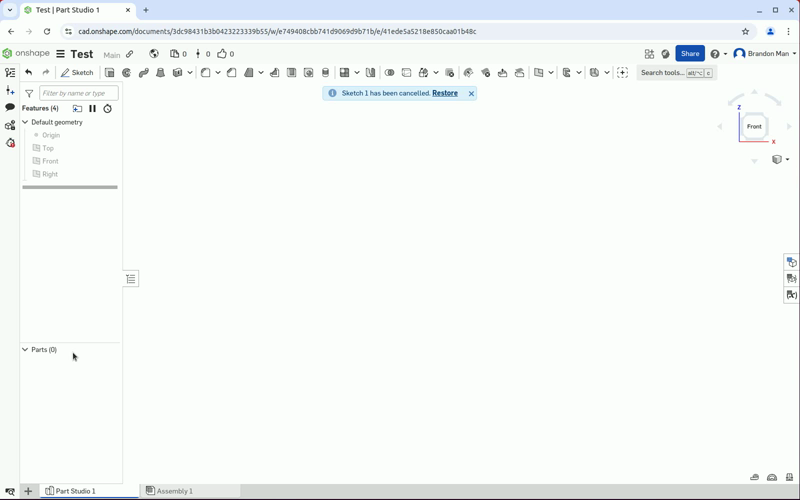
mouse_move(73, 352)
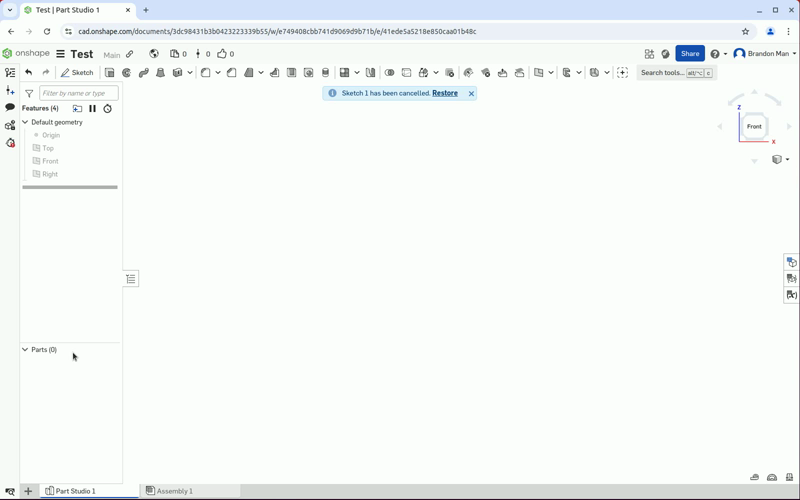
key(shift+y)
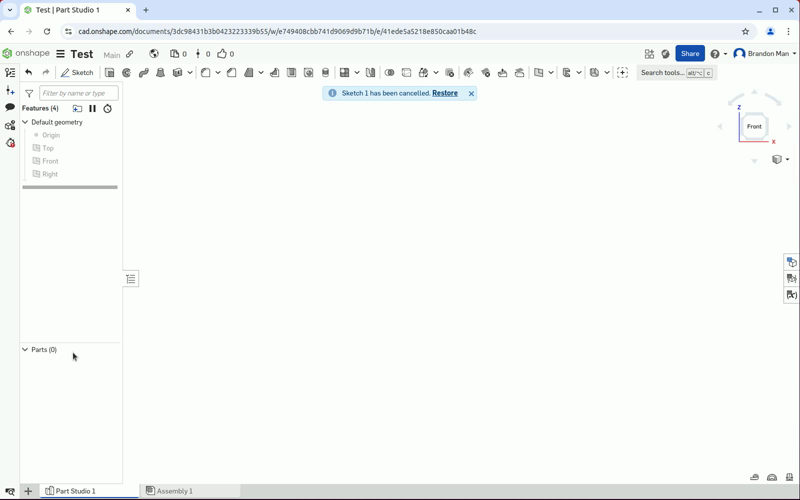
key(shift+s)
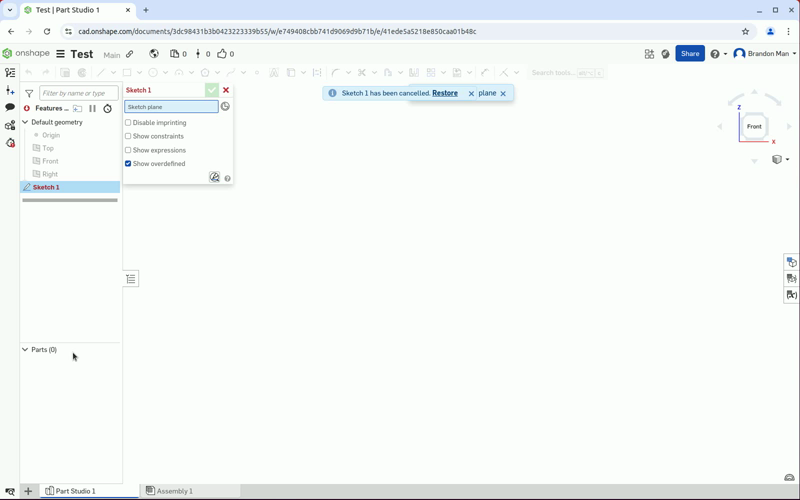
mouse_move(73, 163)
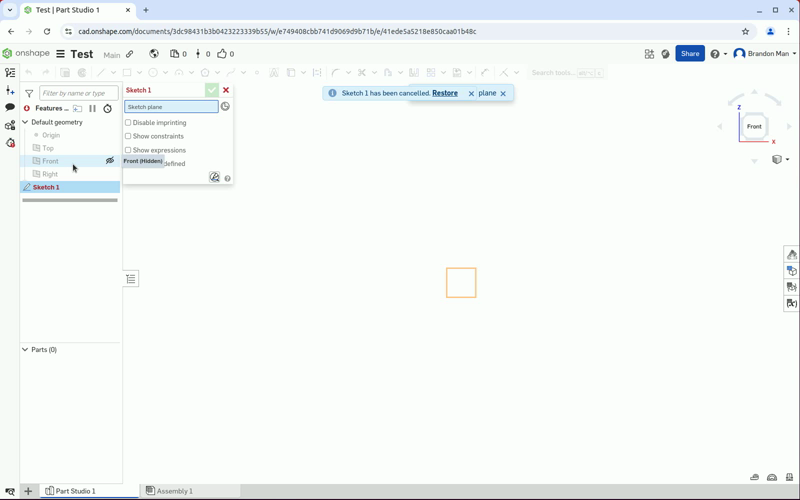
click(73, 163)
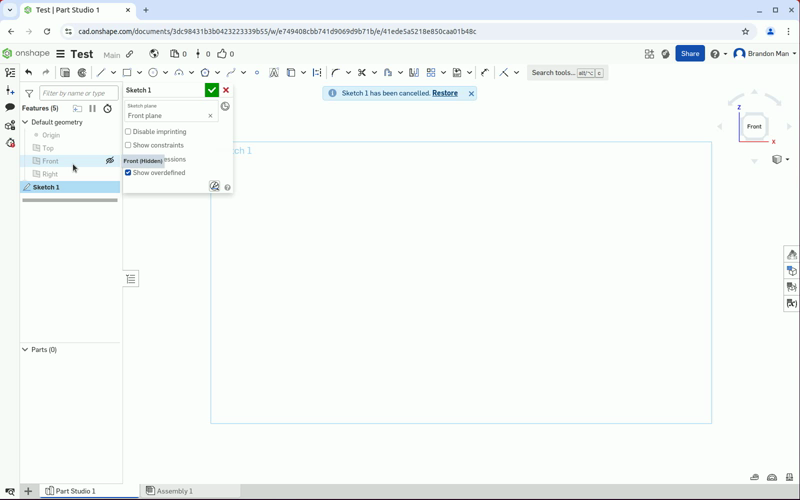
mouse_move(73, 352)
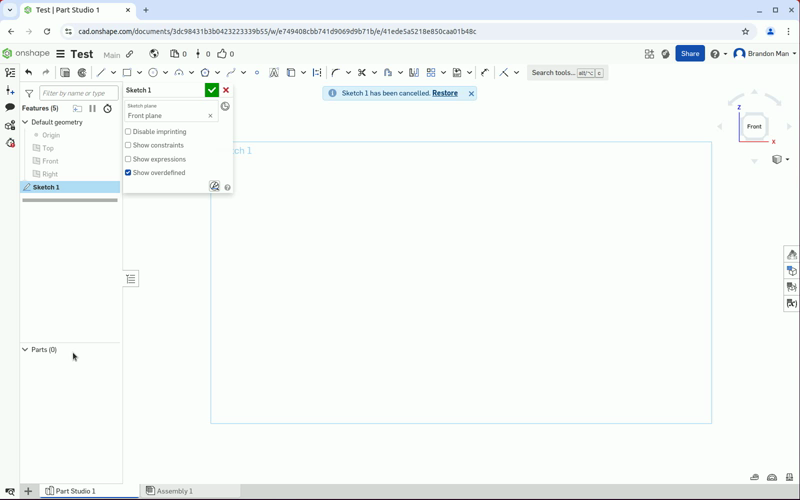
key(y)
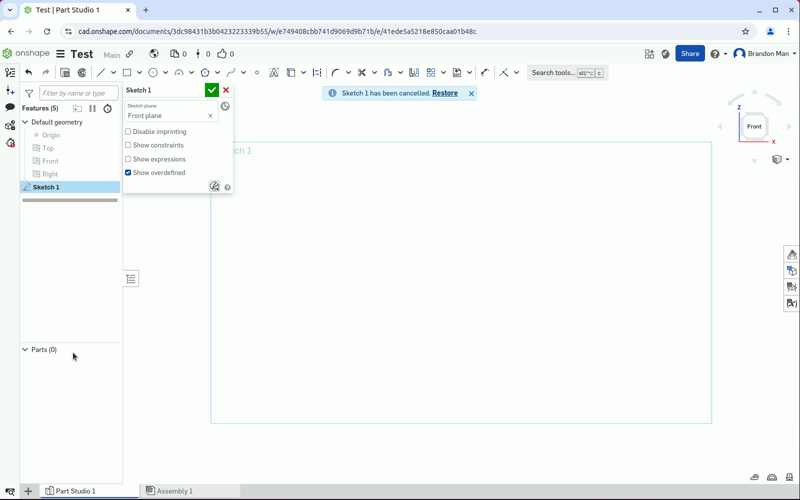
key(l)
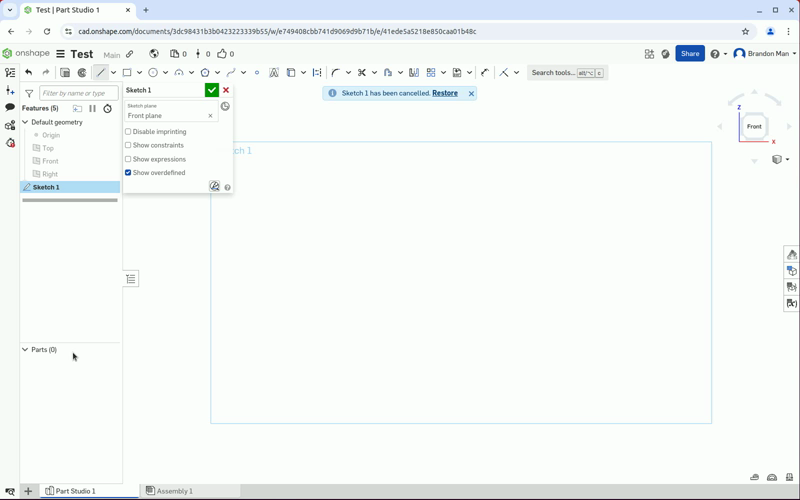
key_down(shift)
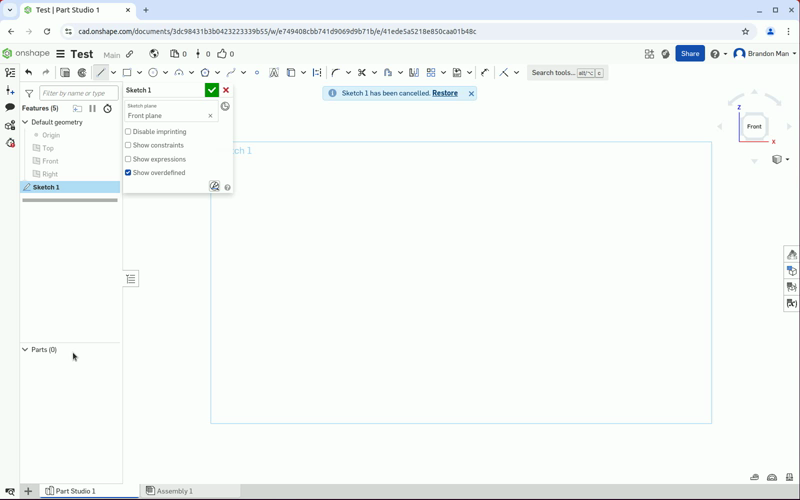
mouse_move(404, 339)
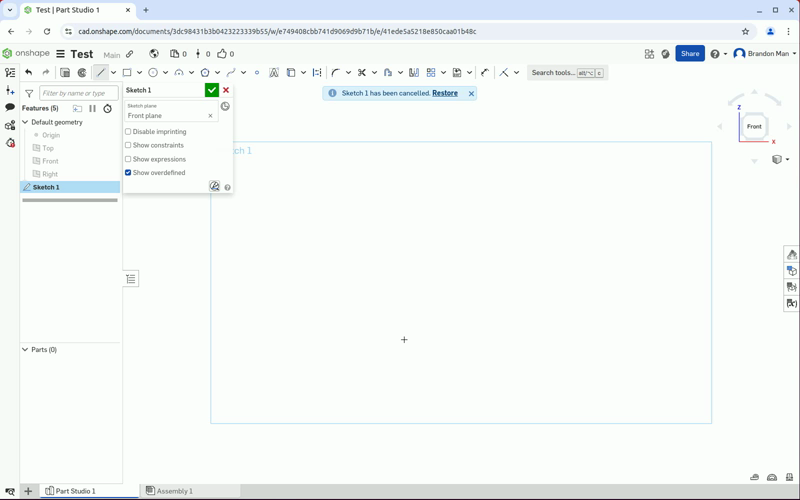
click(404, 339)
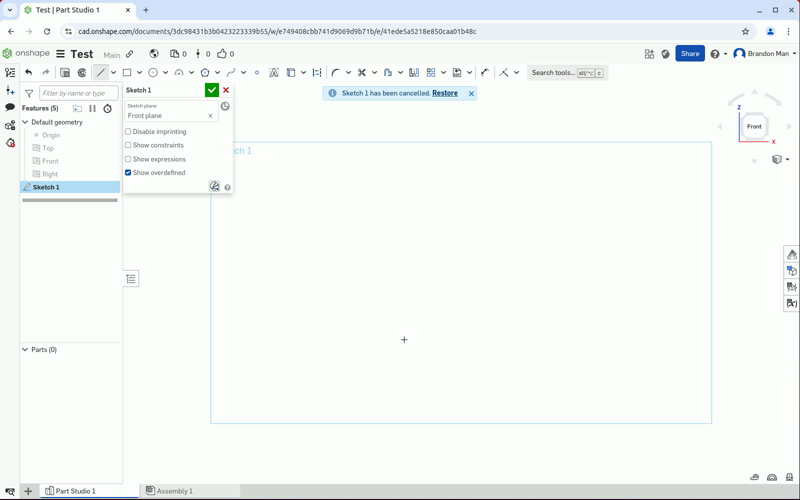
key_up(shift)
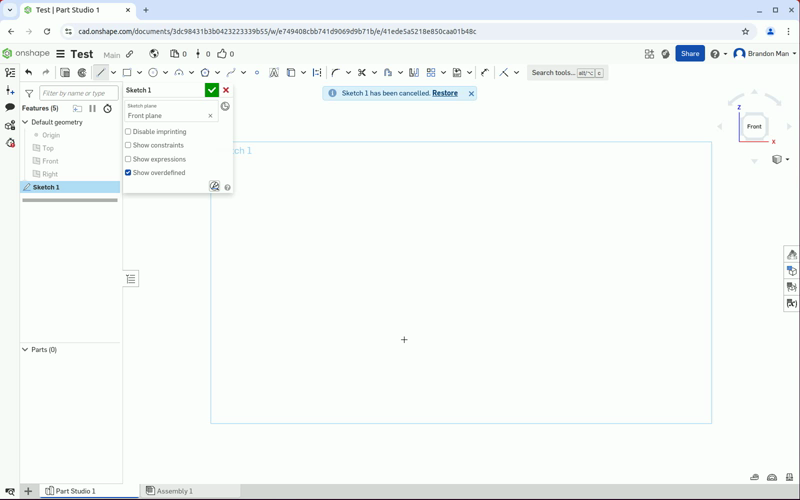
key_down(shift)
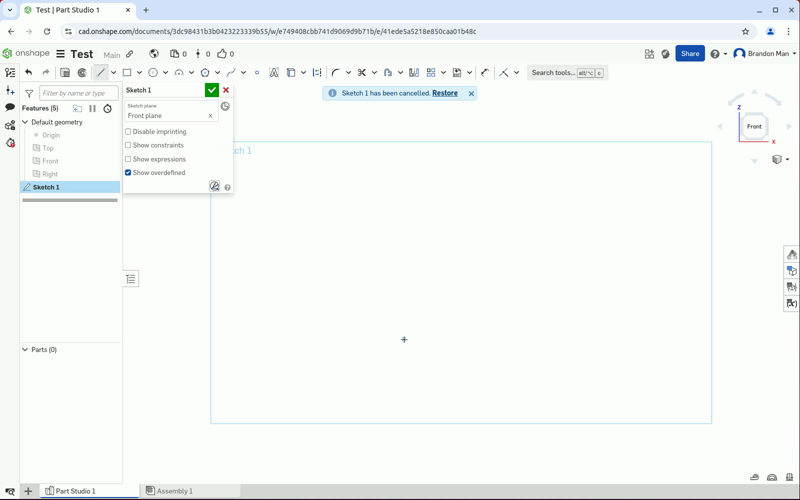
mouse_move(516, 339)
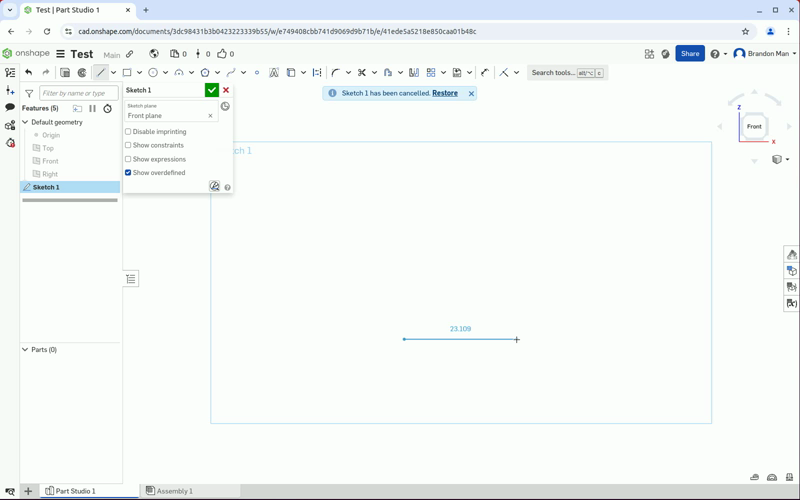
click(516, 339)
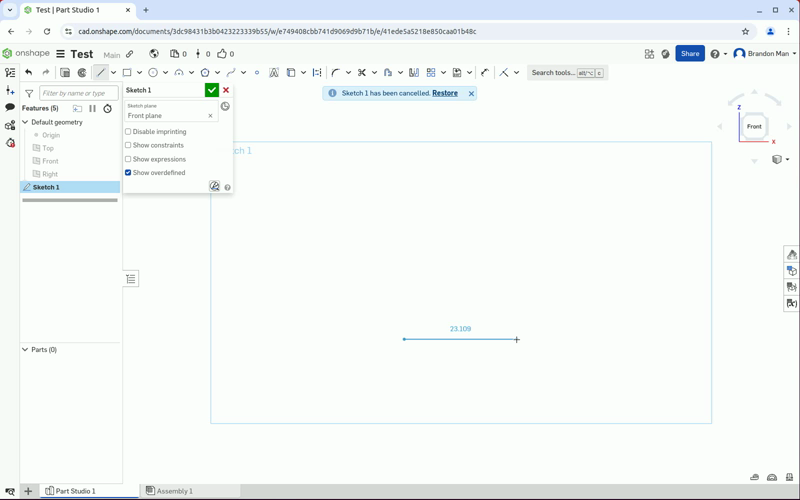
key_up(shift)
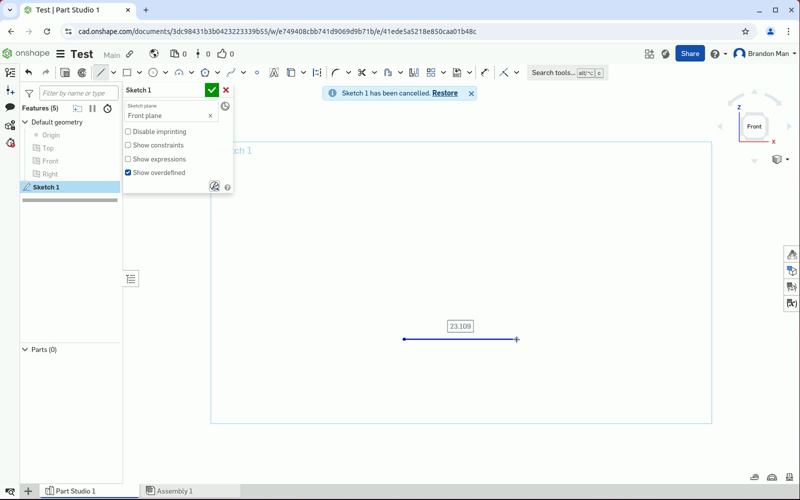
key_down(shift)
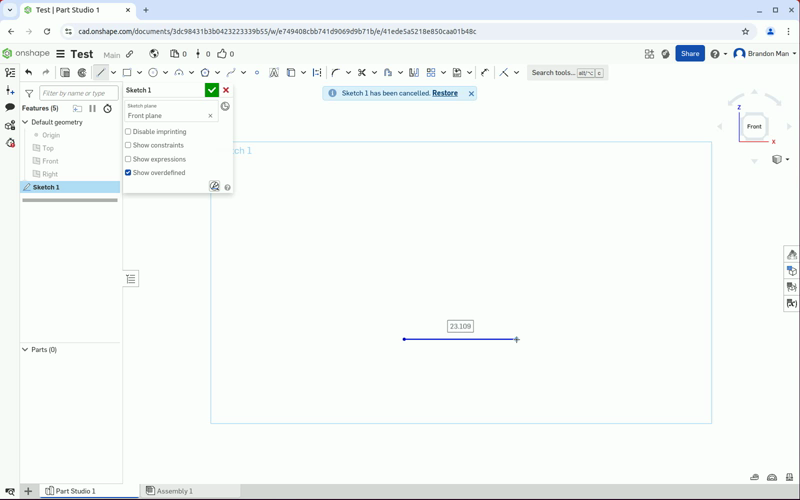
mouse_move(516, 226)
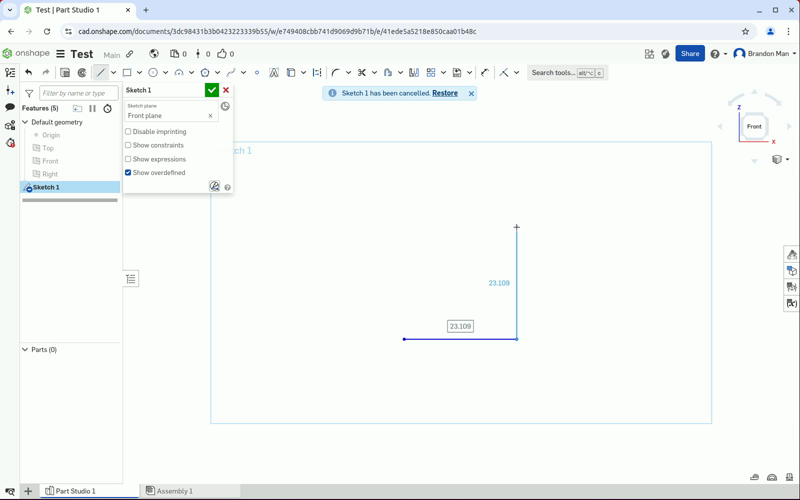
click(516, 226)
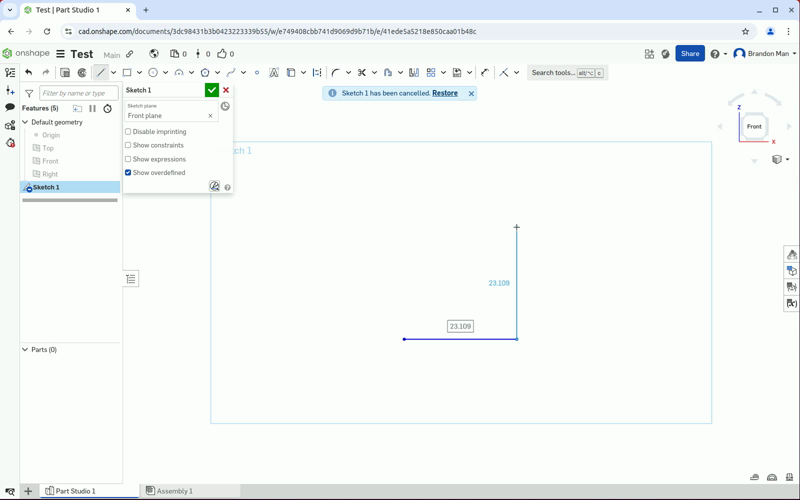
key_up(shift)
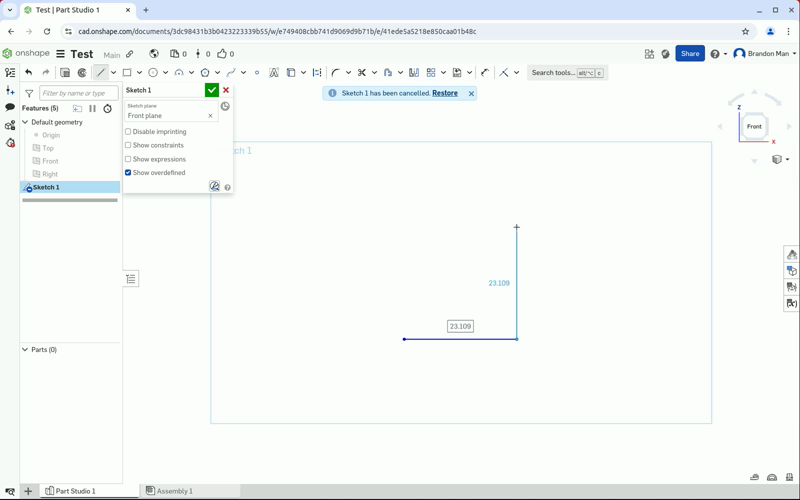
key_down(shift)
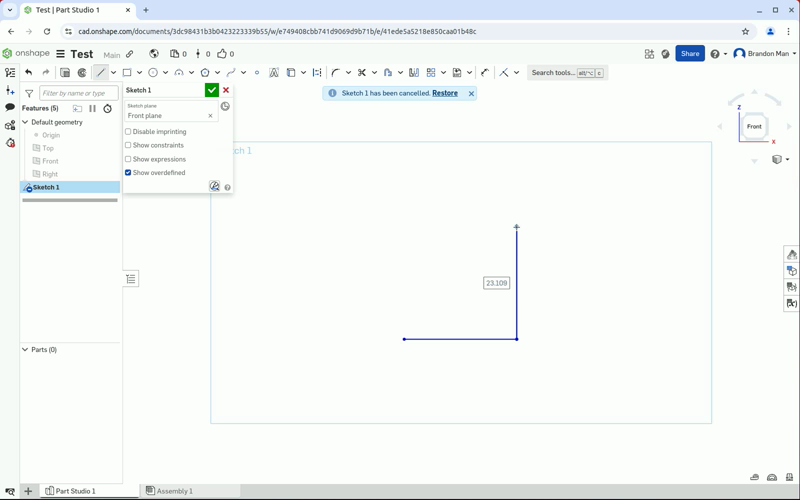
mouse_move(404, 226)
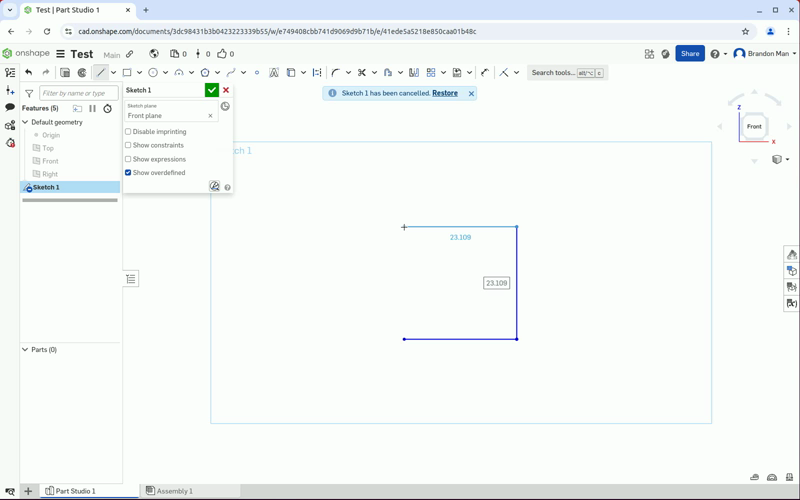
click(404, 226)
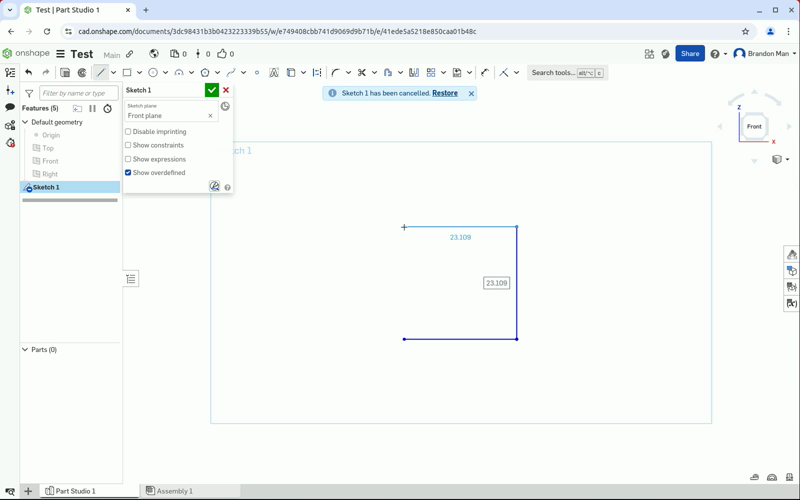
key_up(shift)
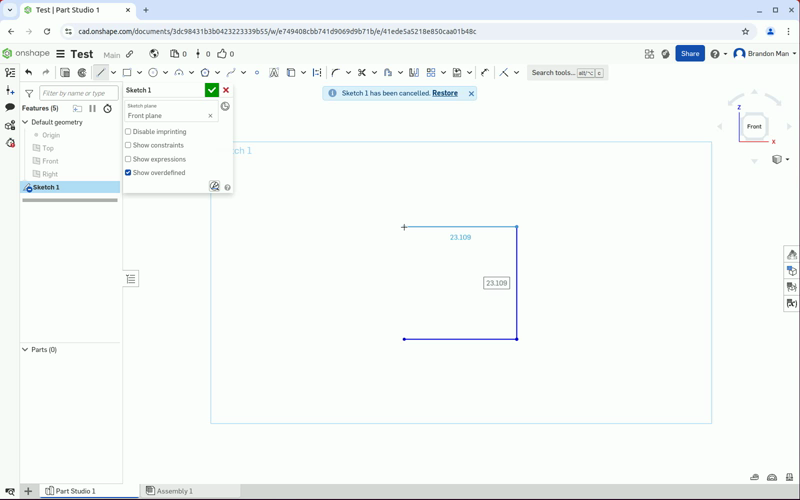
key_down(shift)
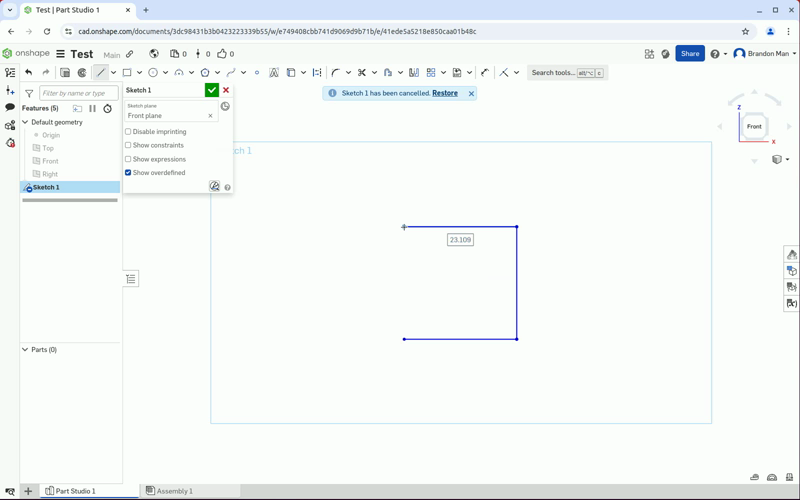
mouse_move(404, 339)
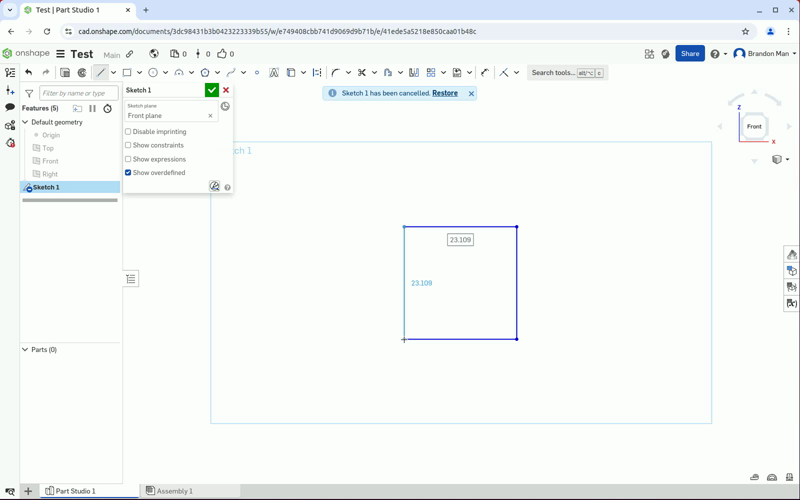
key_up(shift)
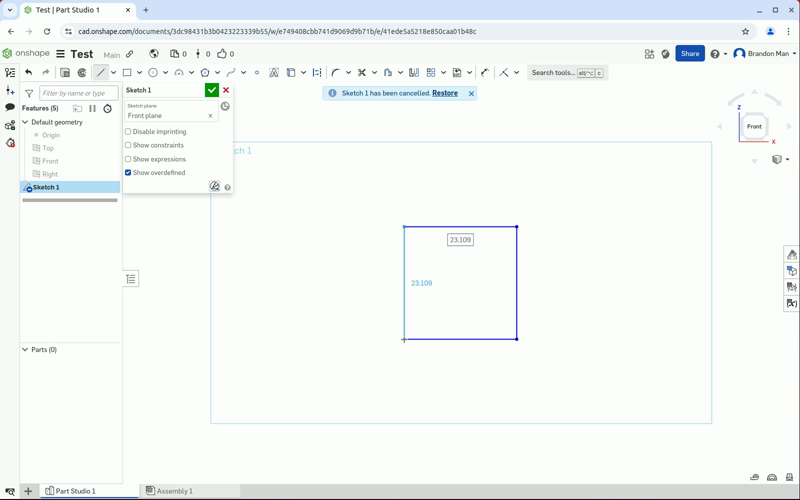
click(404, 339)
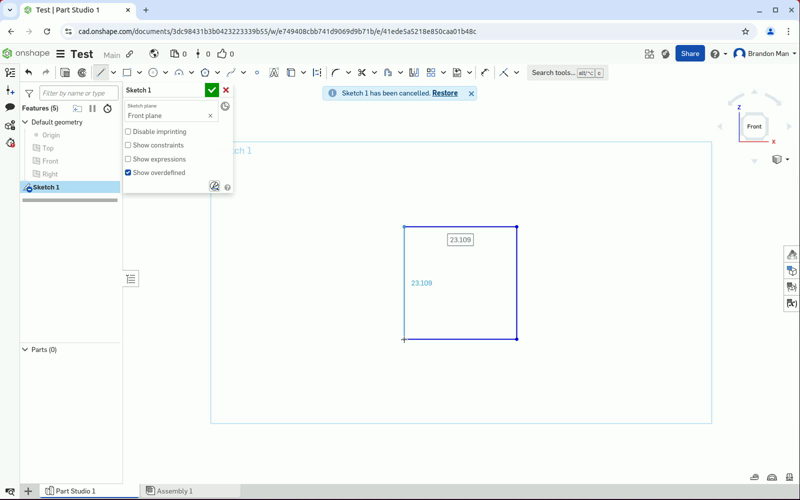
key(esc)
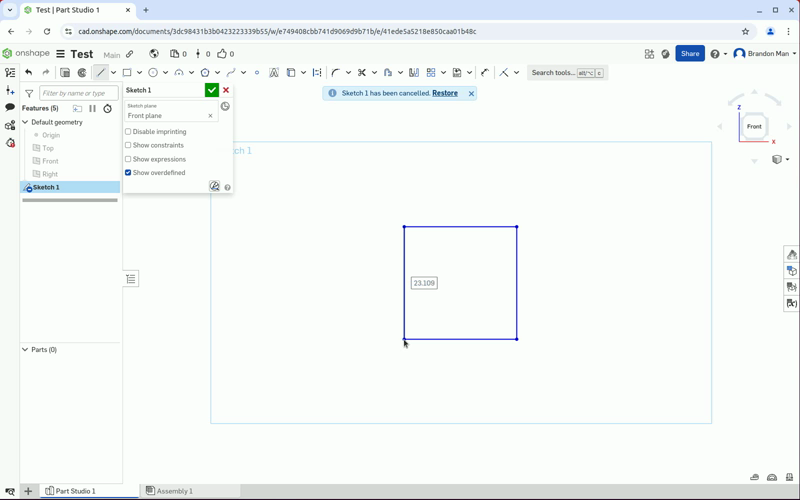
mouse_move(457, 256)
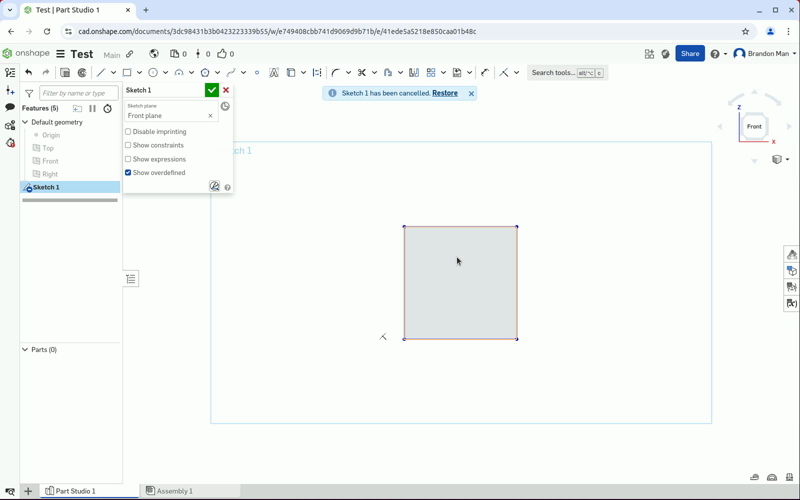
click(457, 256)
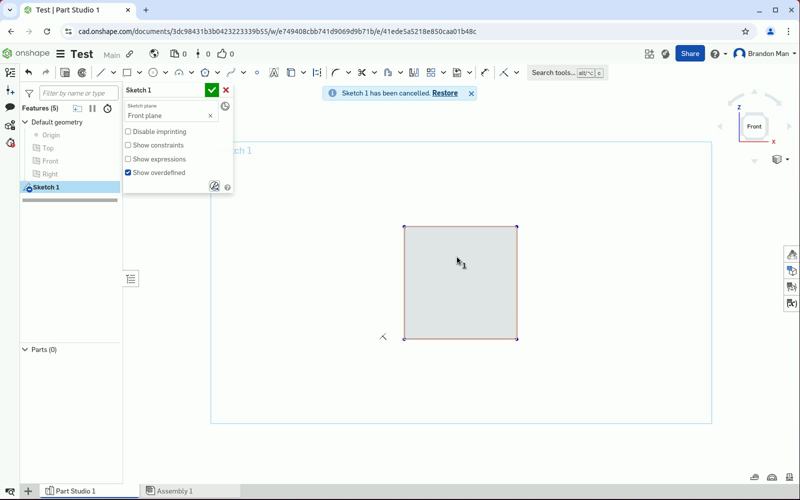
mouse_move(73, 352)
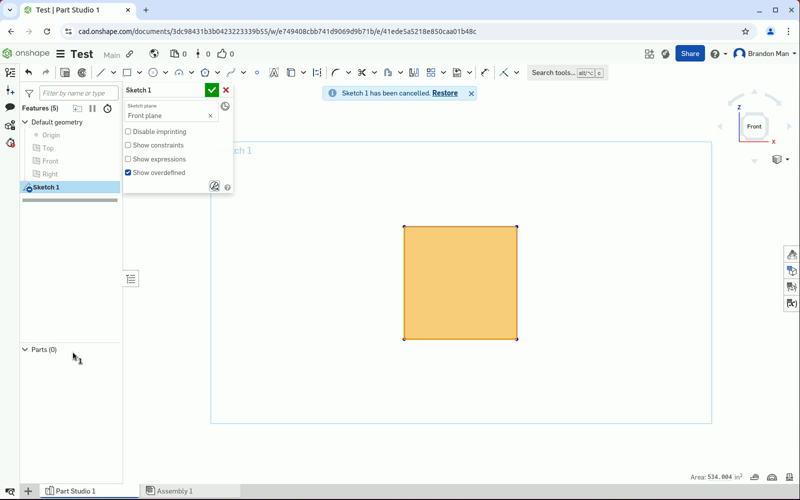
key(shift+y)
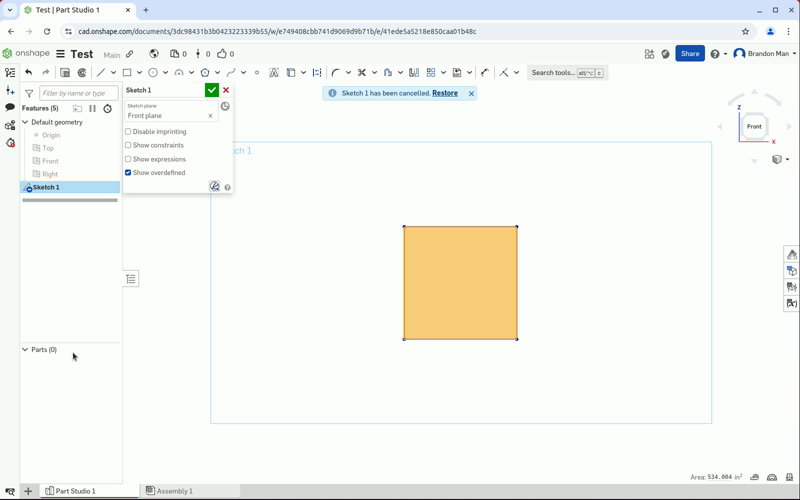
key(shift+e)
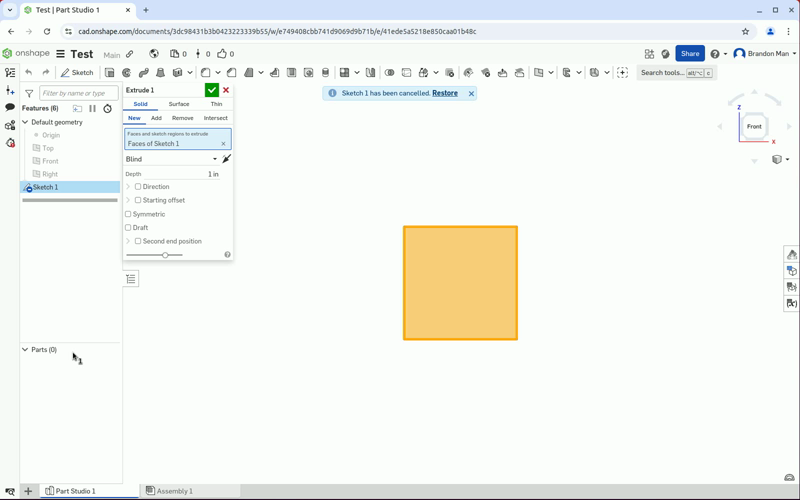
mouse_move(143, 106)
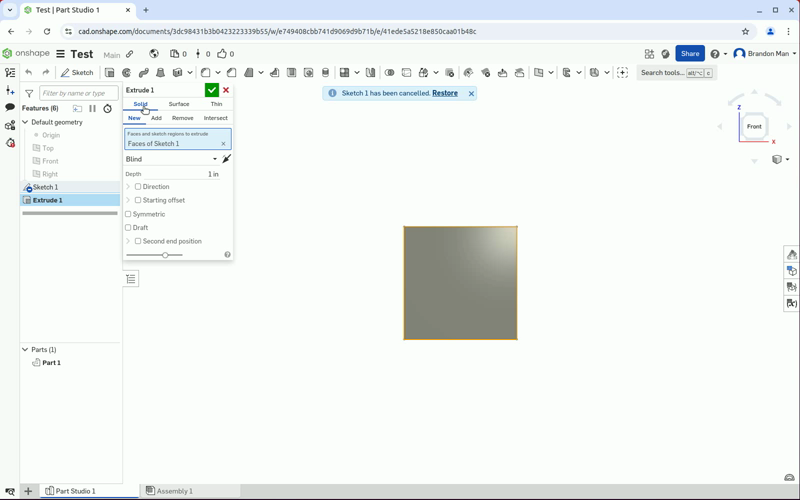
click(143, 106)
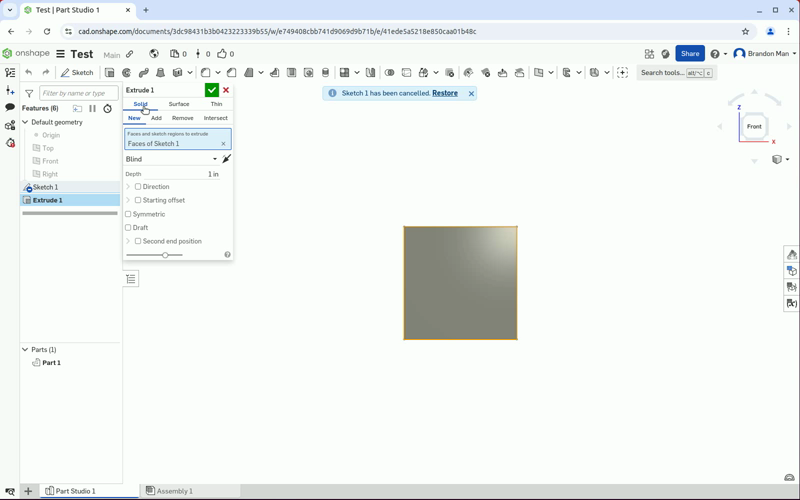
mouse_move(137, 120)
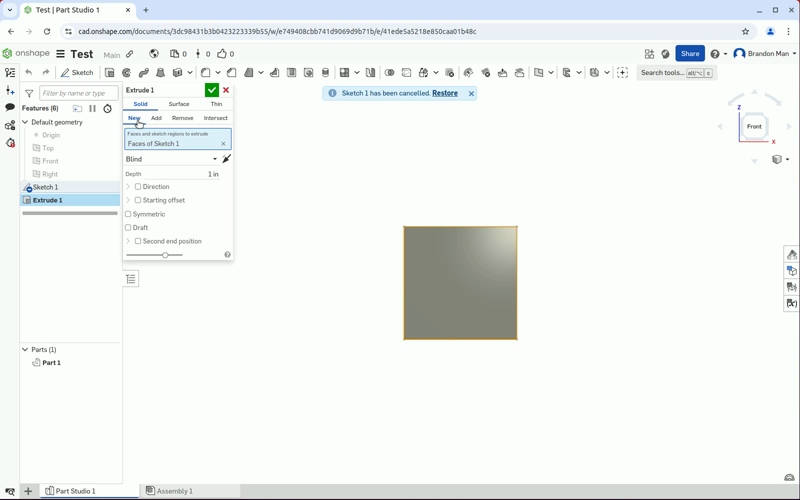
click(137, 120)
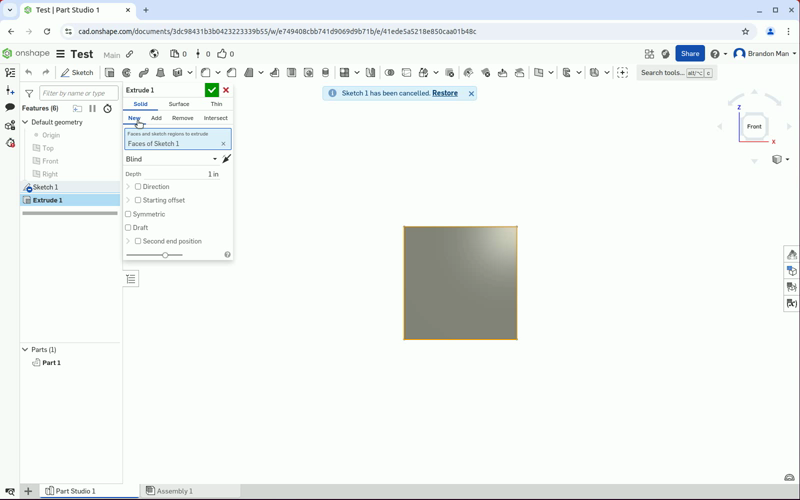
key(tab, 4)
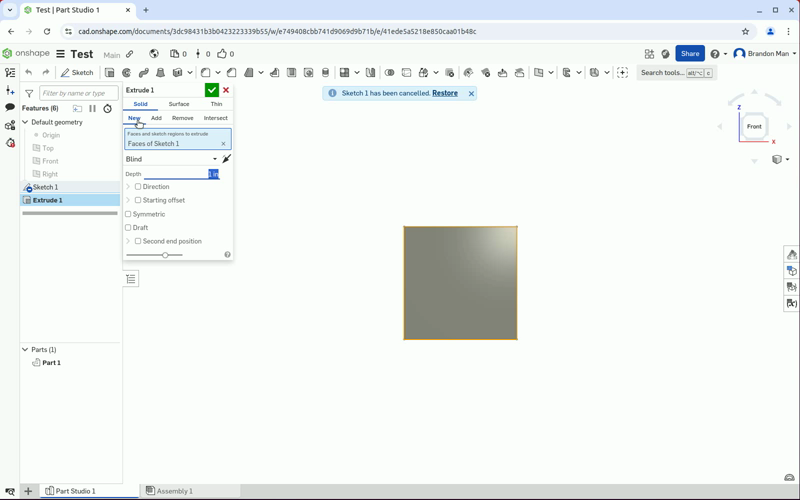
text(23.108)
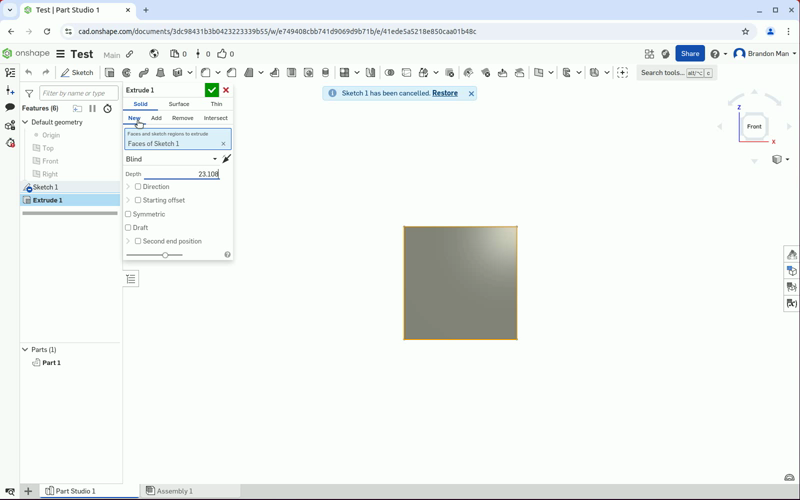
key(enter)
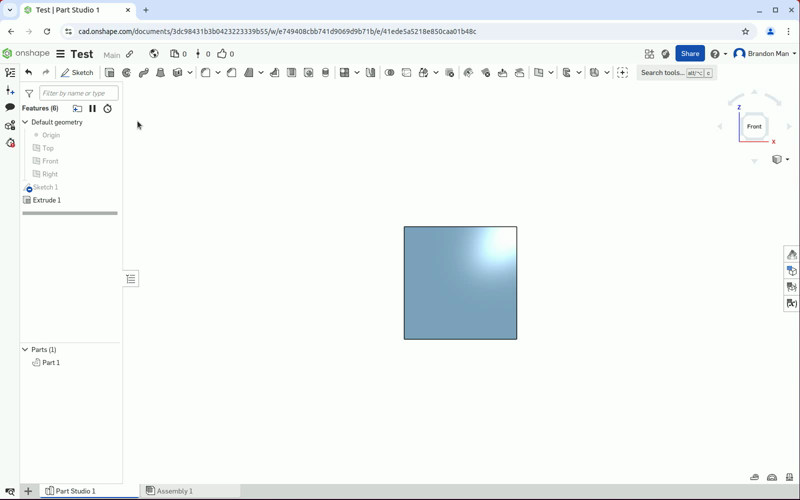
key(shift+h)
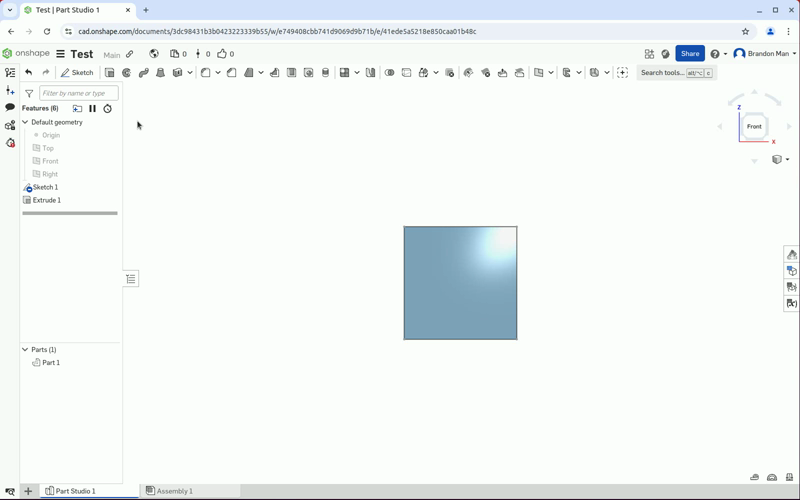
key(shift+h)
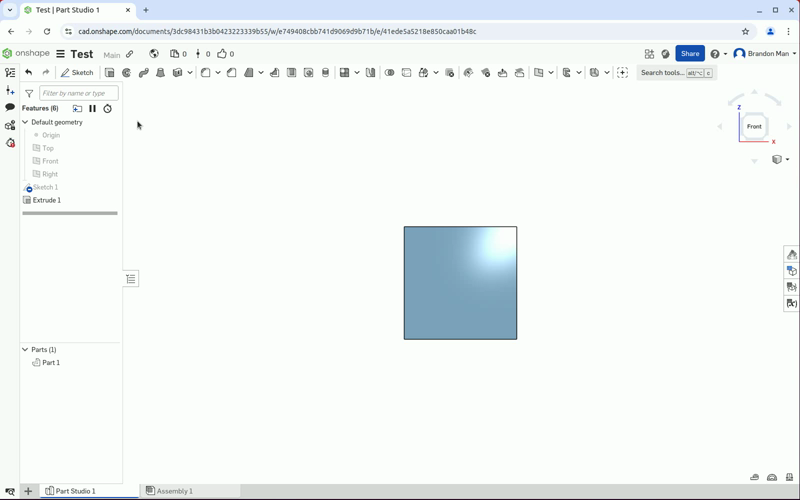
mouse_move(73, 189)
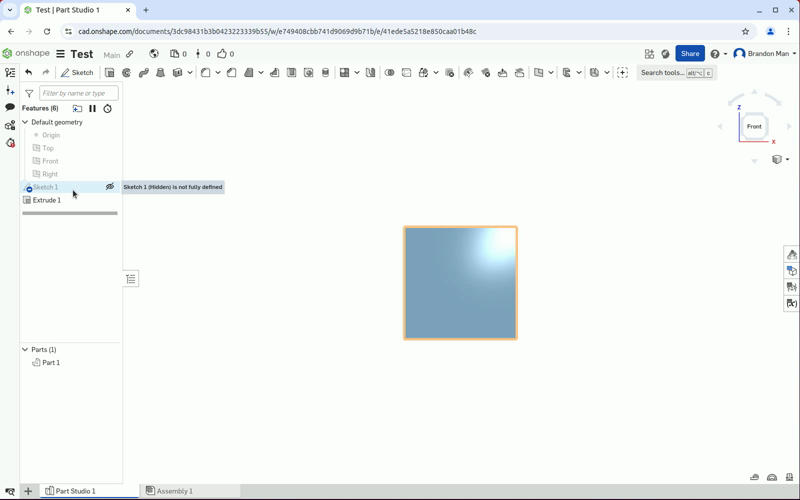
click(73, 189)
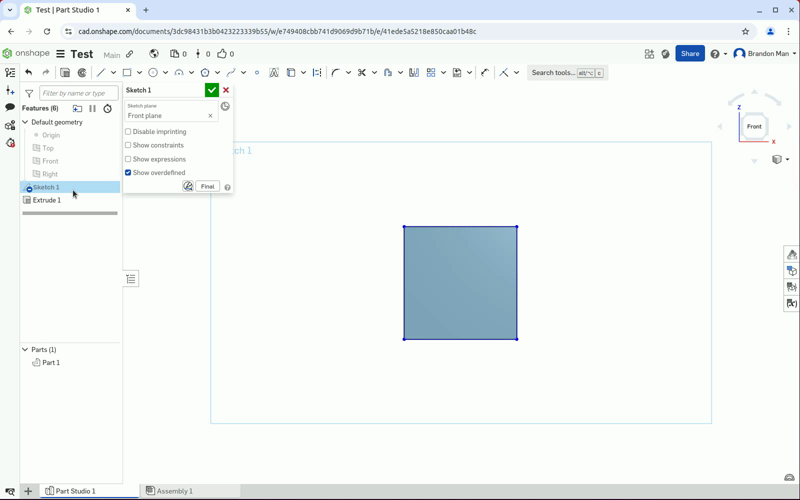
mouse_move(229, 92)
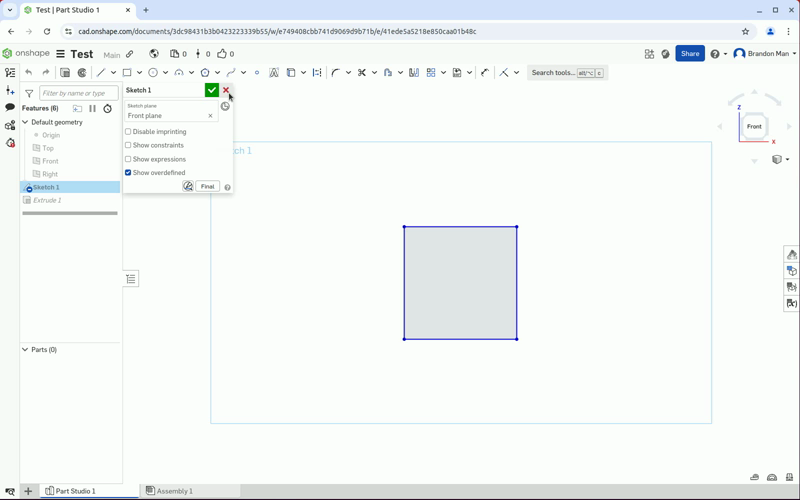
click(229, 92)
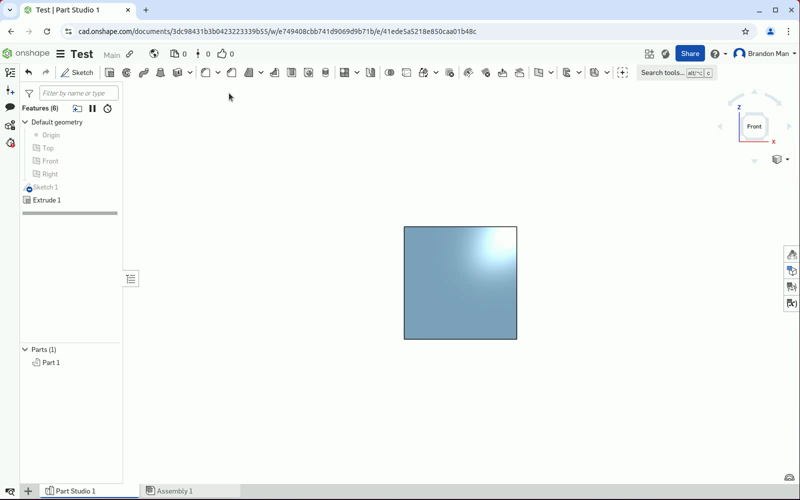
mouse_move(541, 75)
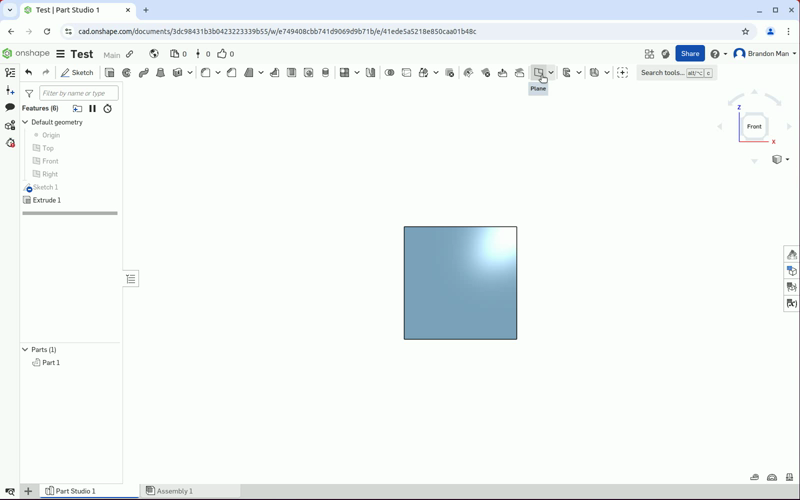
click(541, 75)
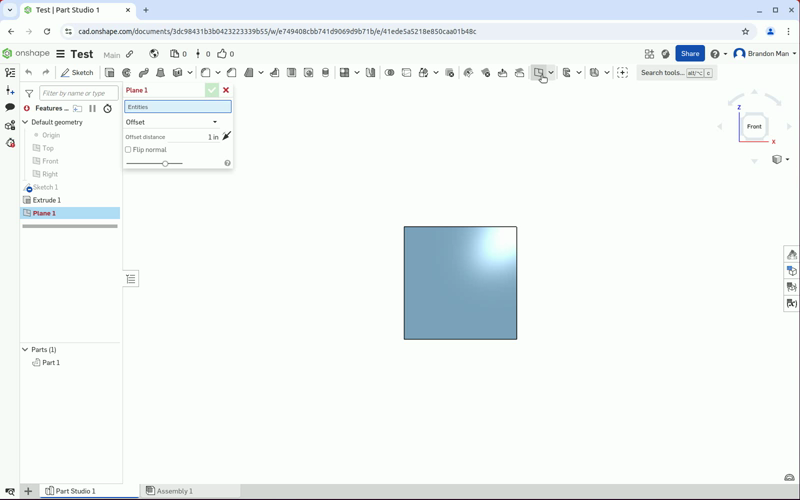
mouse_move(73, 163)
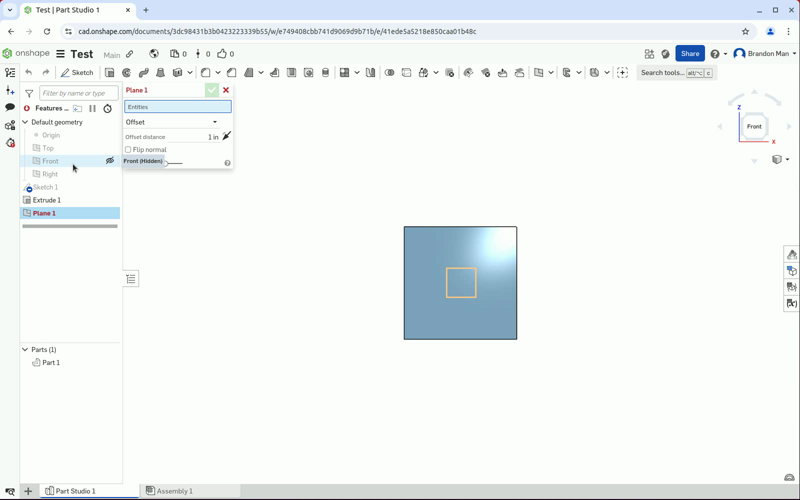
click(73, 163)
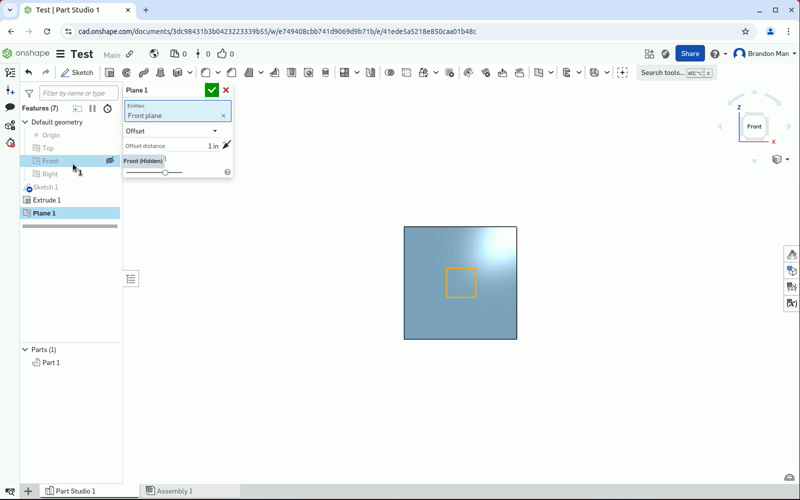
key(tab, 2)
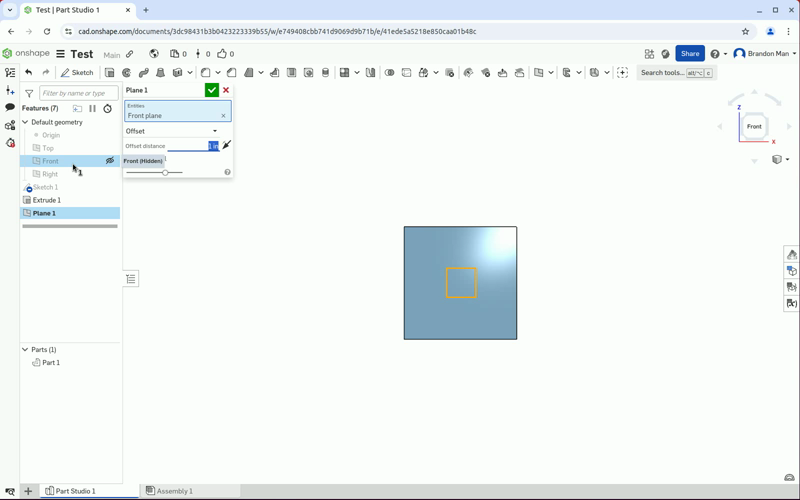
text(23.108)
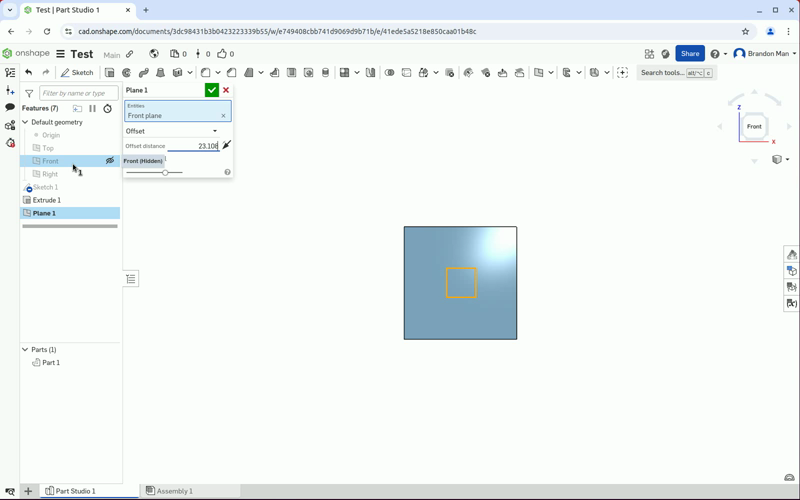
key(enter, 2)
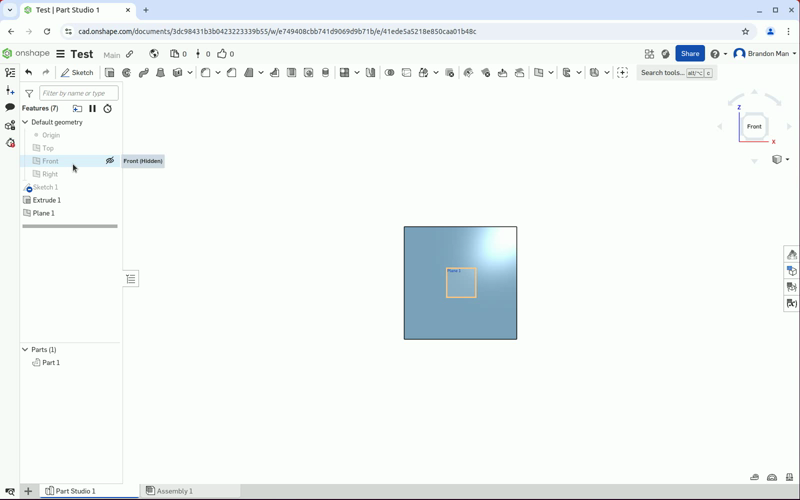
key(shift+s)
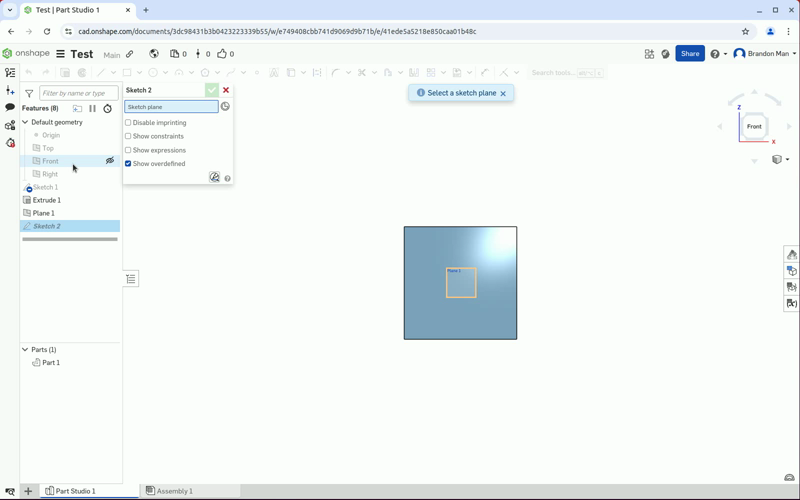
mouse_move(73, 215)
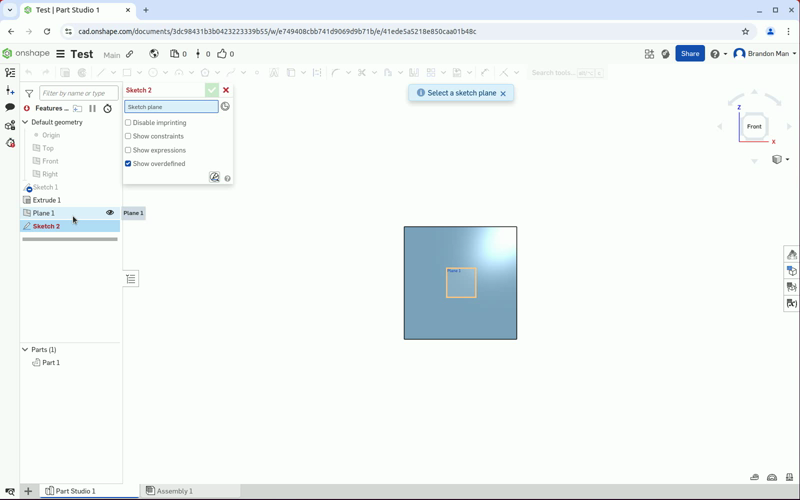
click(73, 215)
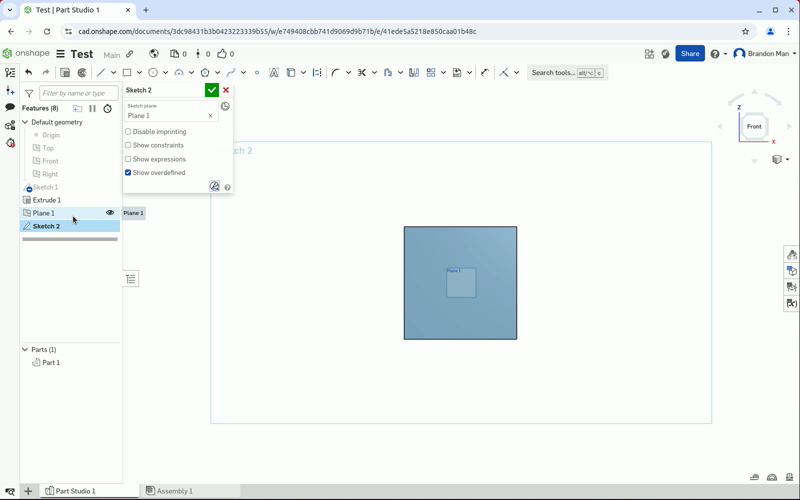
mouse_move(73, 352)
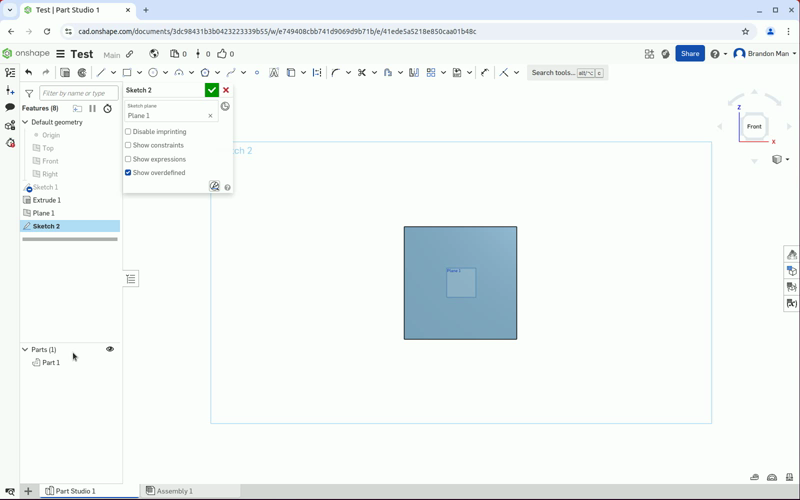
key(y)
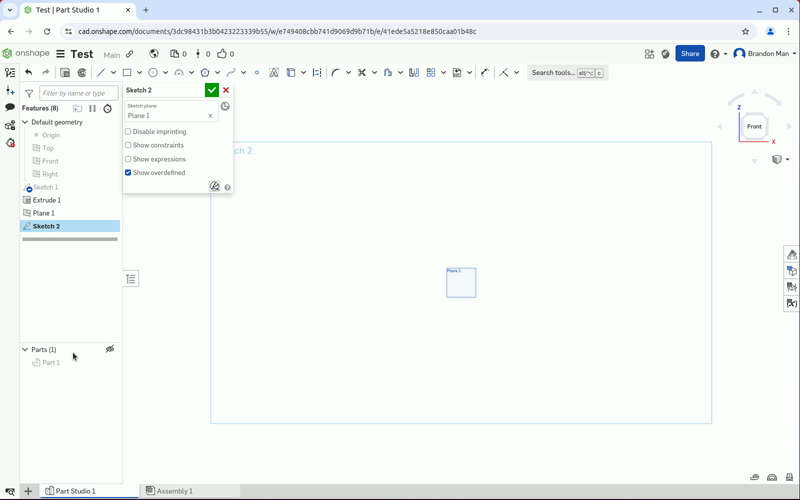
key(c)
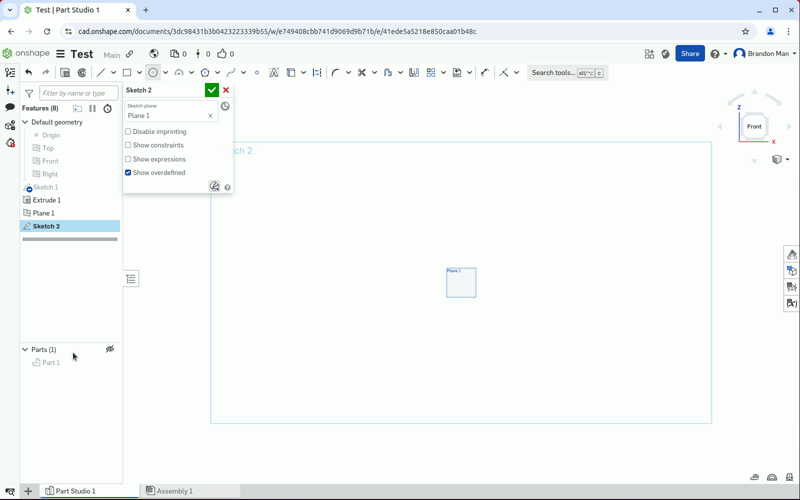
key_down(shift)
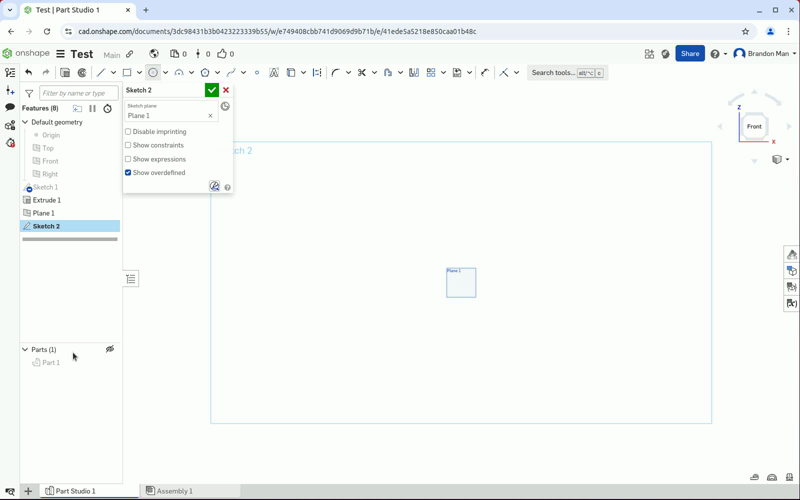
mouse_move(460, 282)
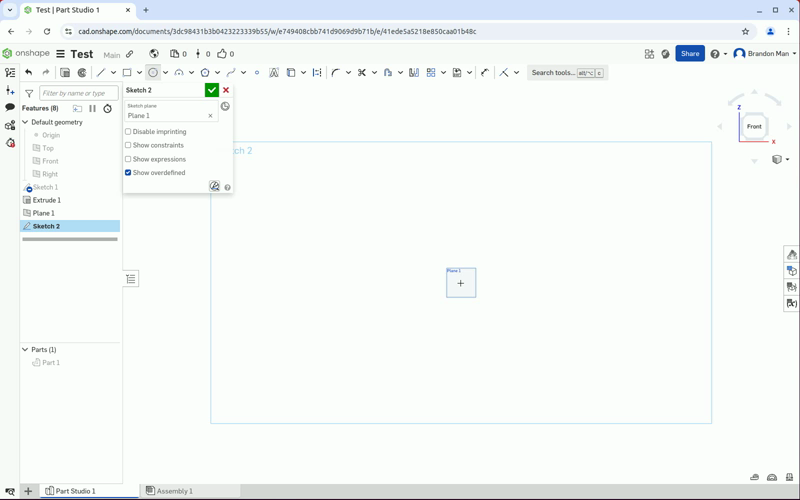
click(460, 282)
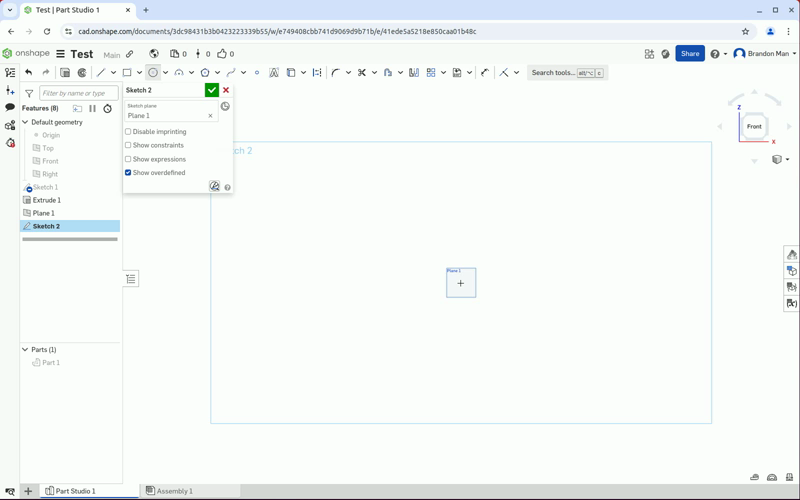
key_up(shift)
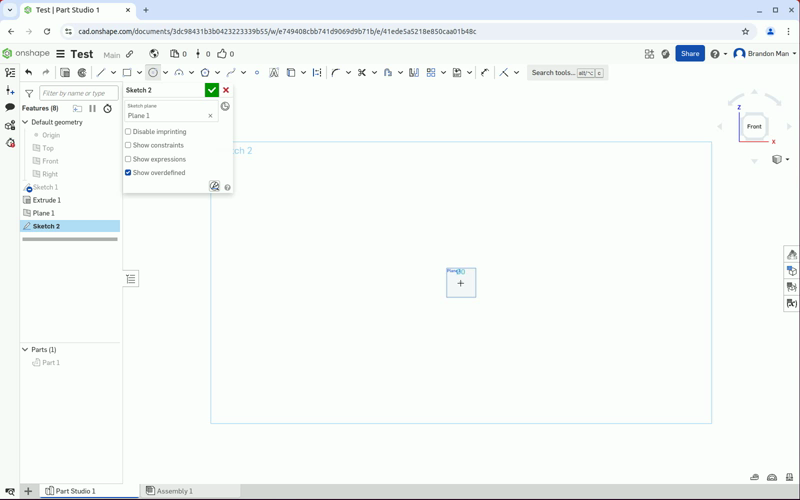
mouse_move(500, 282)
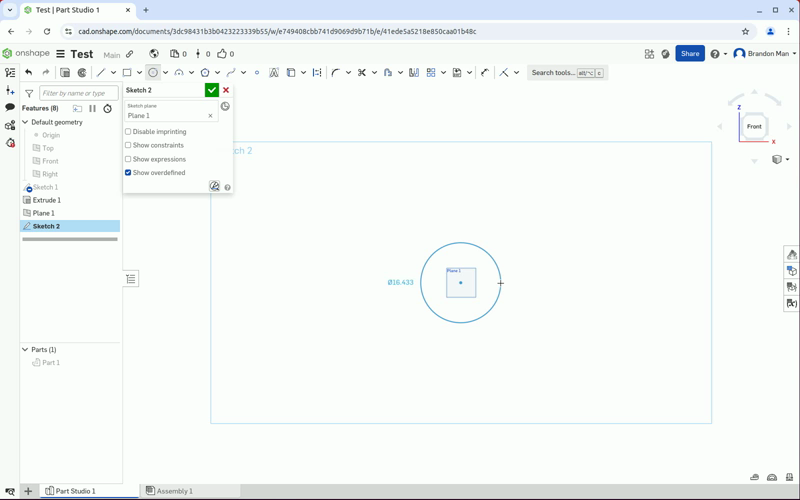
click(500, 282)
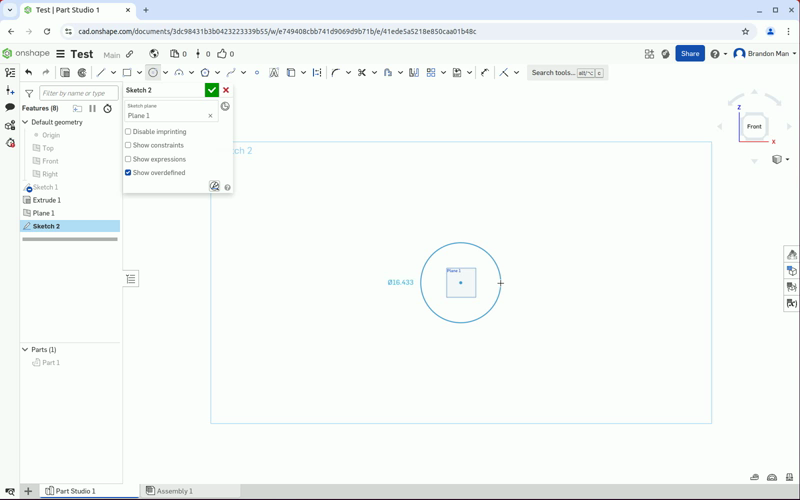
key(esc)
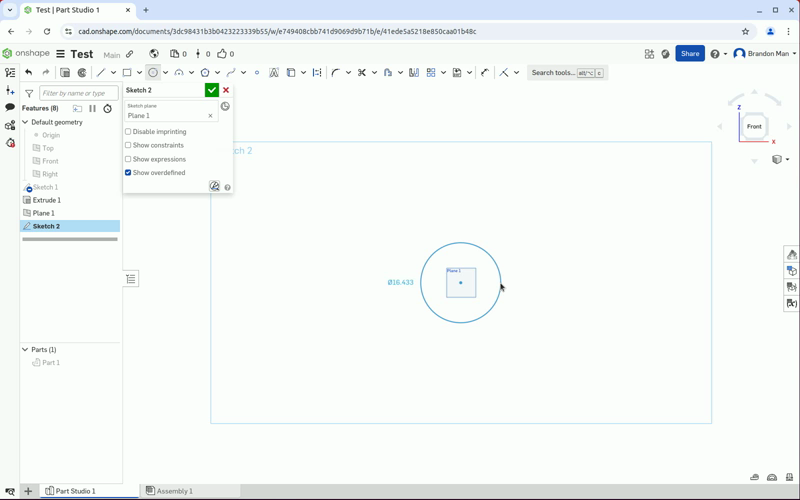
mouse_move(430, 275)
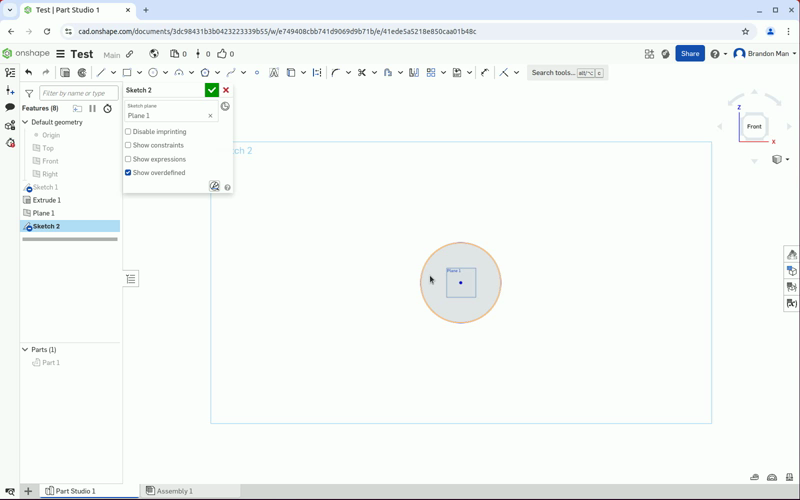
click(430, 275)
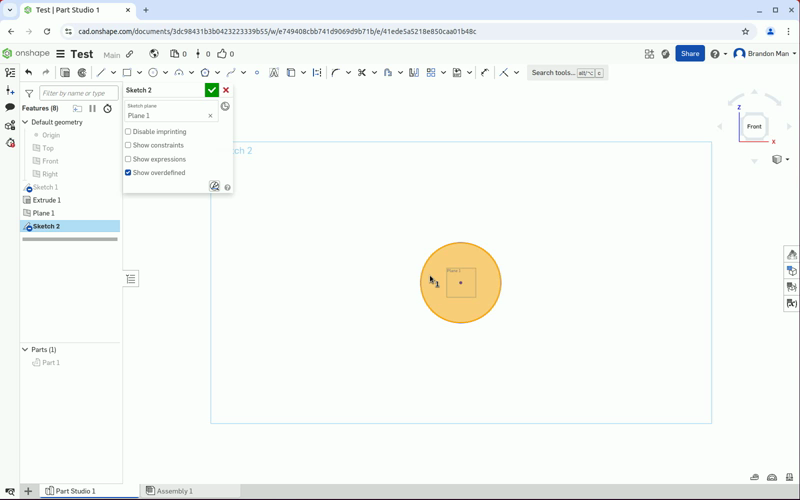
mouse_move(73, 352)
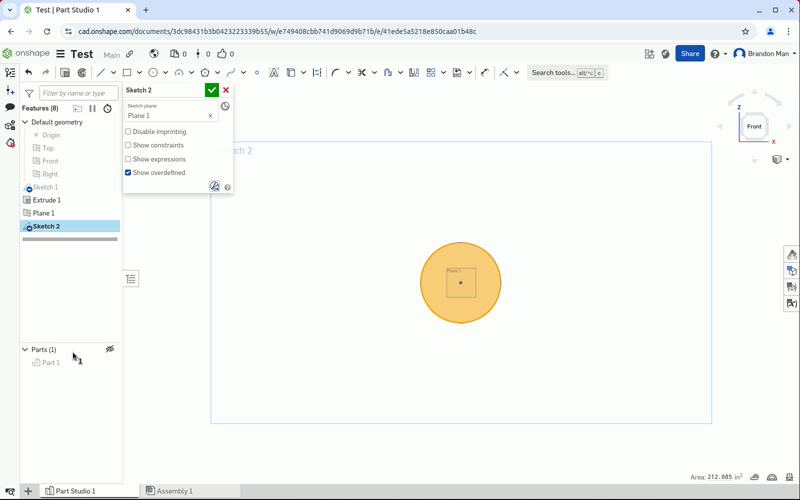
key(shift+y)
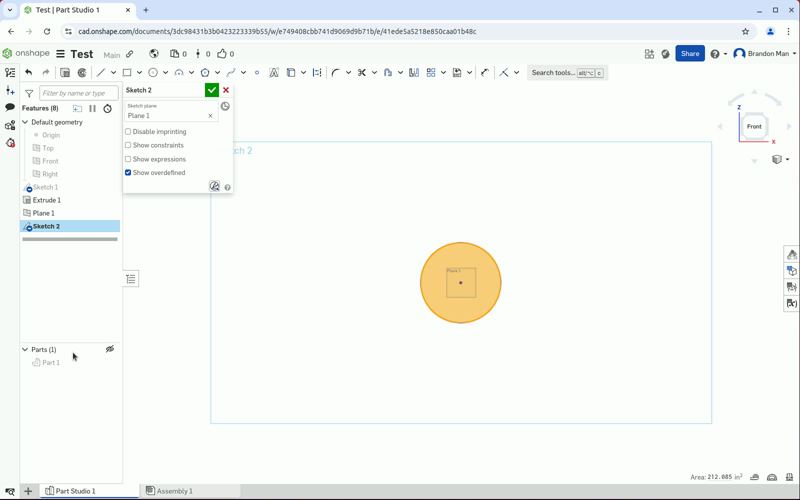
key(shift+e)
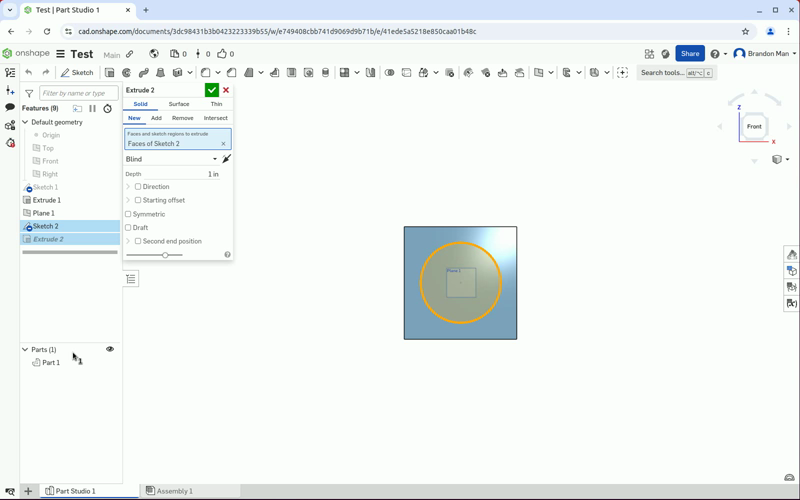
mouse_move(143, 106)
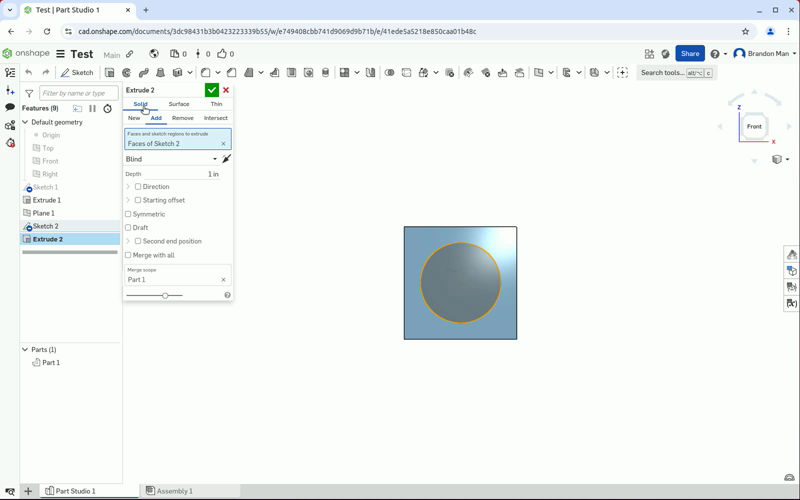
click(143, 106)
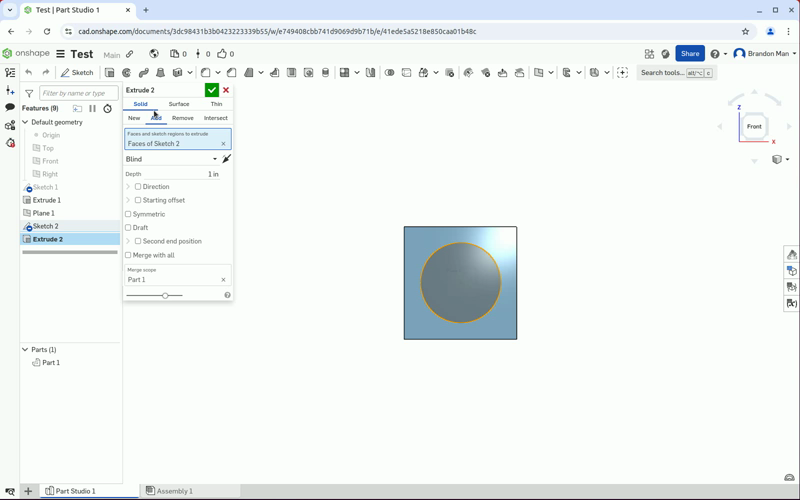
mouse_move(186, 120)
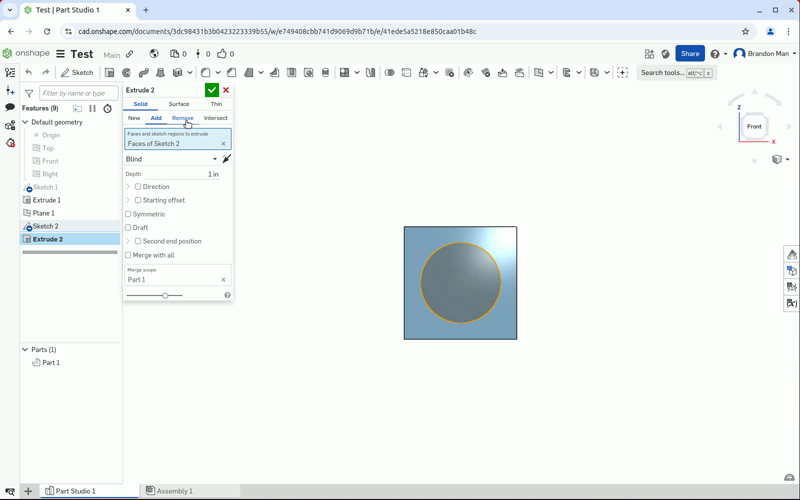
click(186, 120)
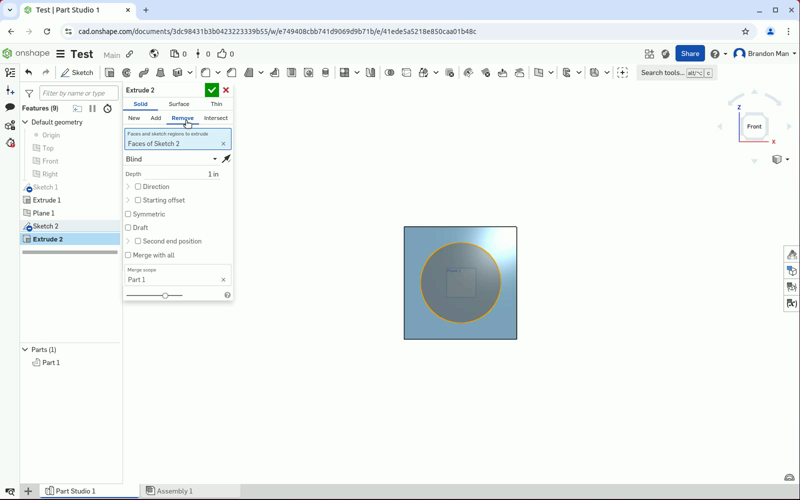
key(tab, 4)
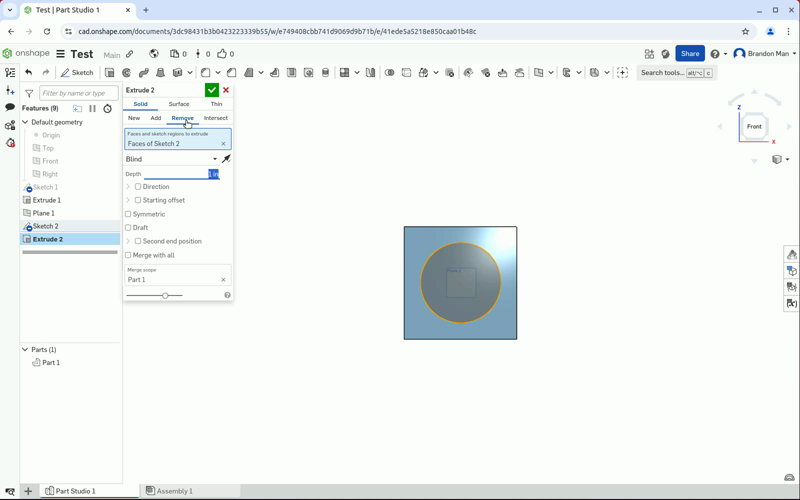
text(15.405)
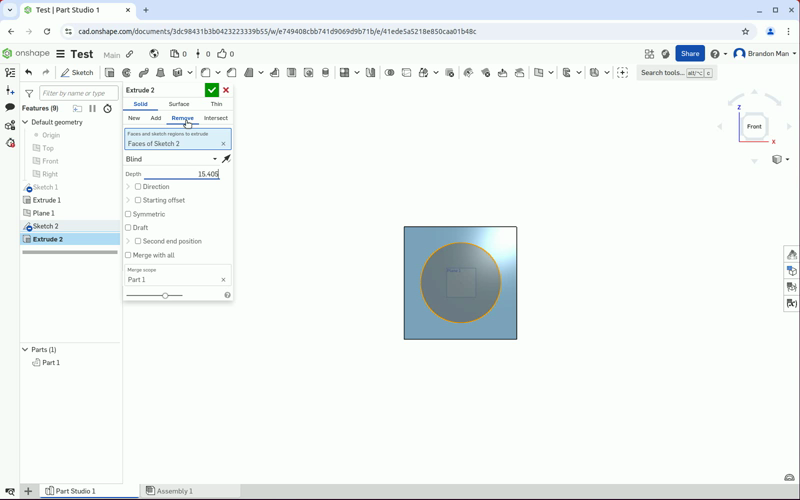
key(tab, 6)
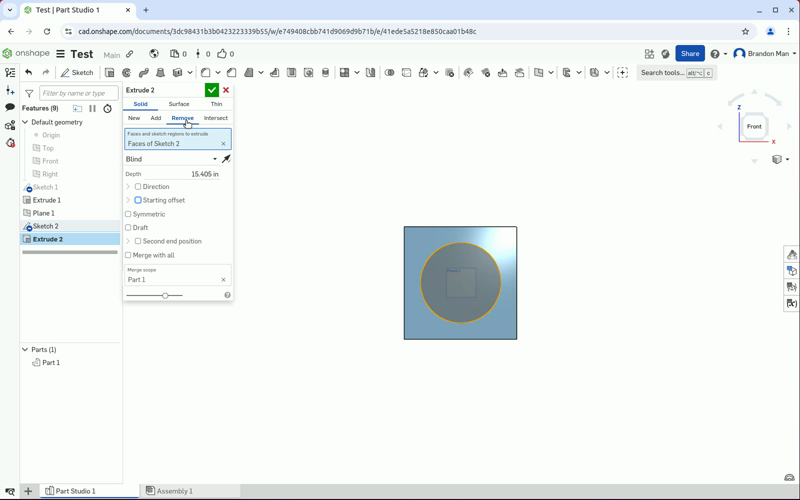
key(space)
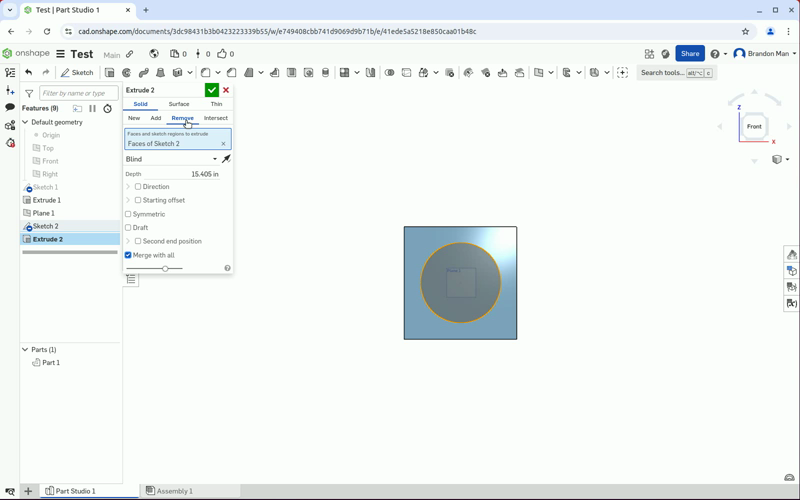
key(enter)
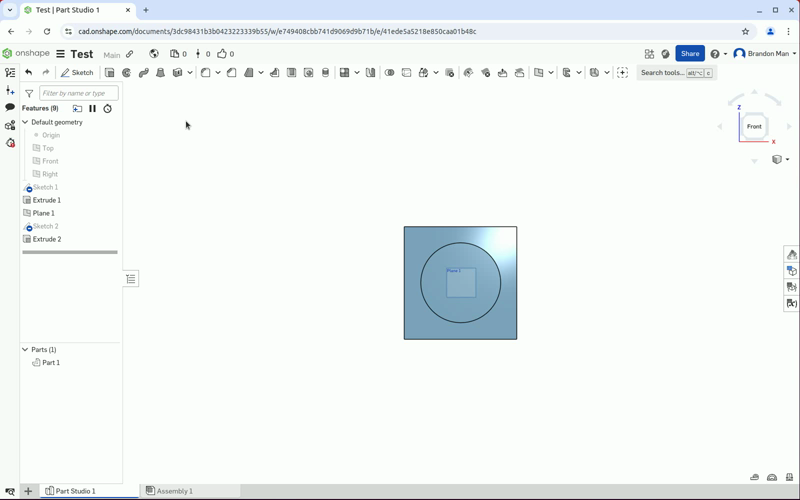
key(shift+h)
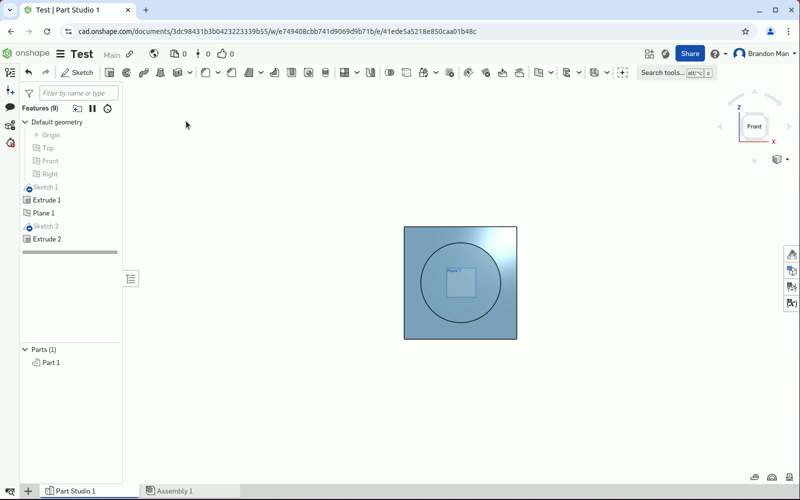
key(shift+h)
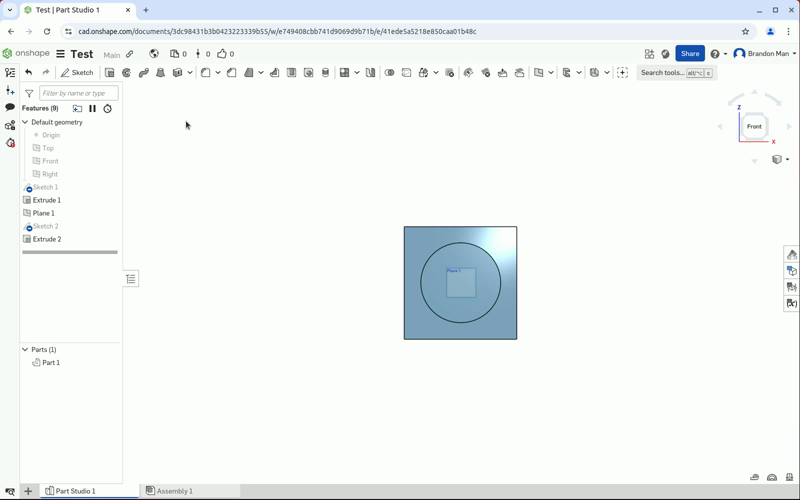
mouse_move(73, 189)
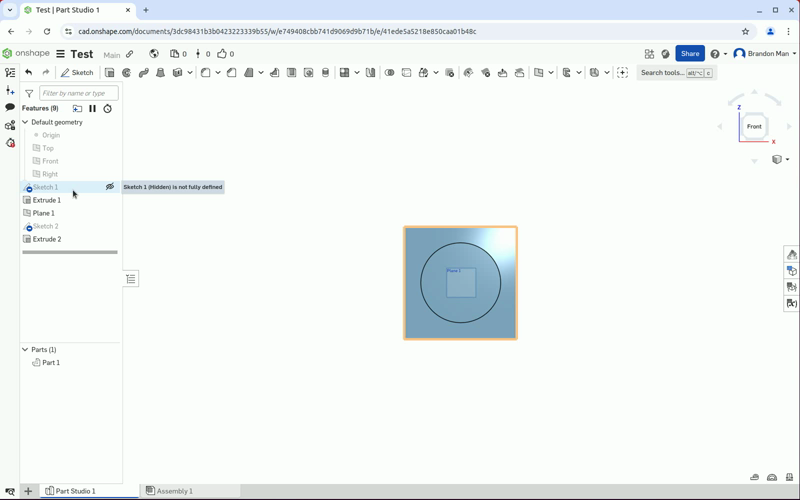
click(73, 189)
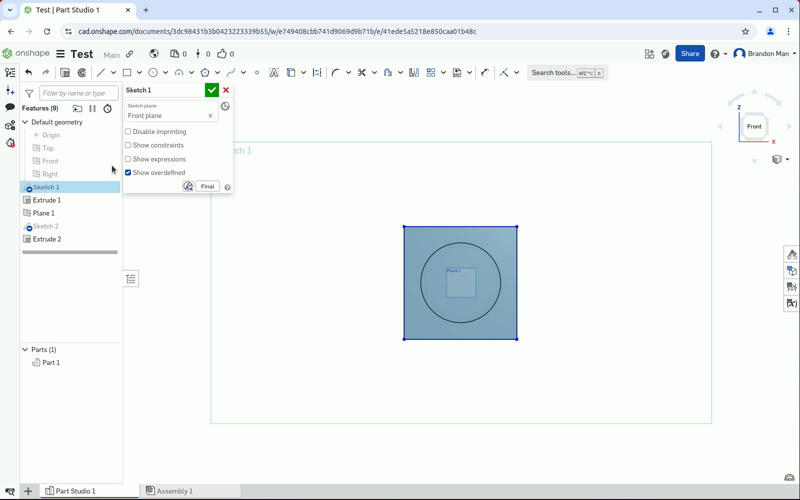
mouse_move(229, 92)
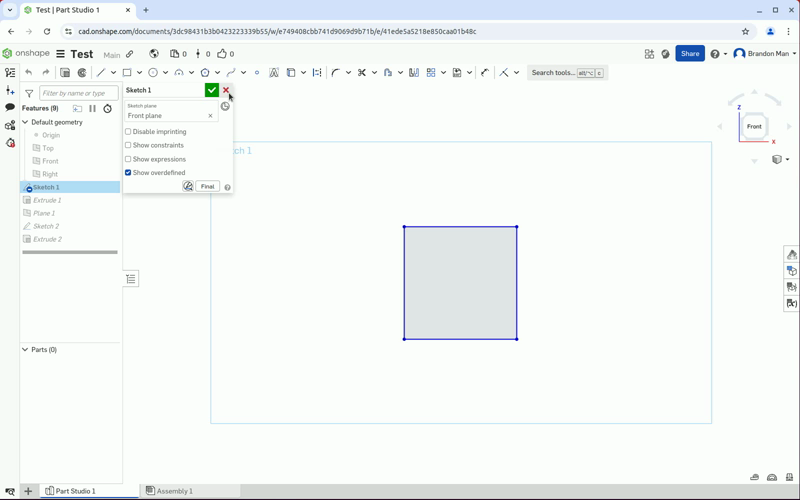
click(229, 92)
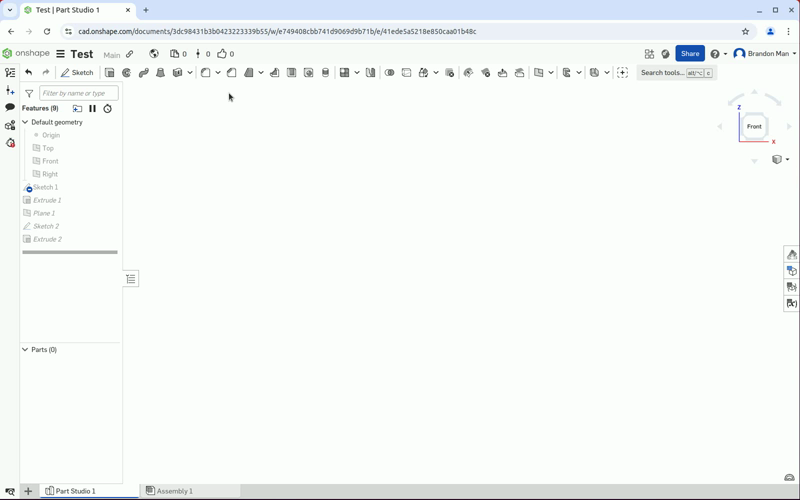
mouse_move(541, 75)
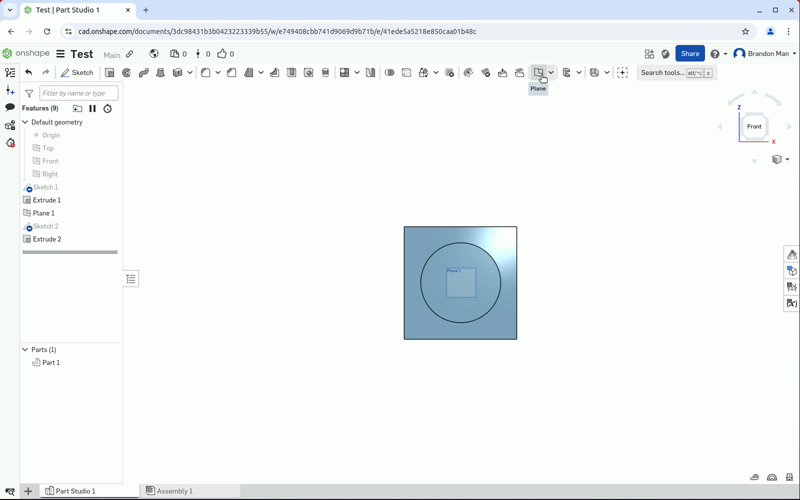
click(541, 75)
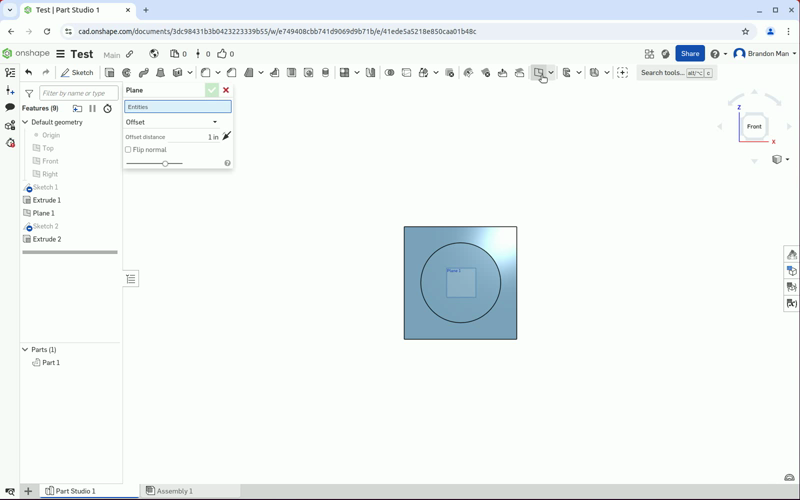
mouse_move(73, 163)
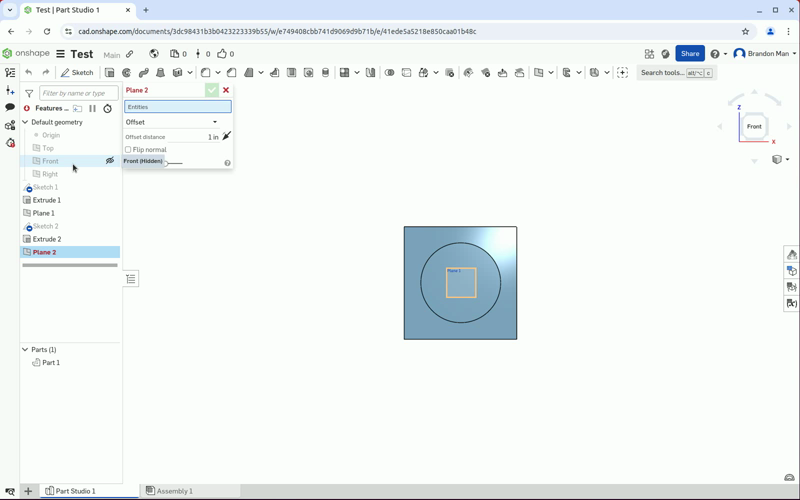
click(73, 163)
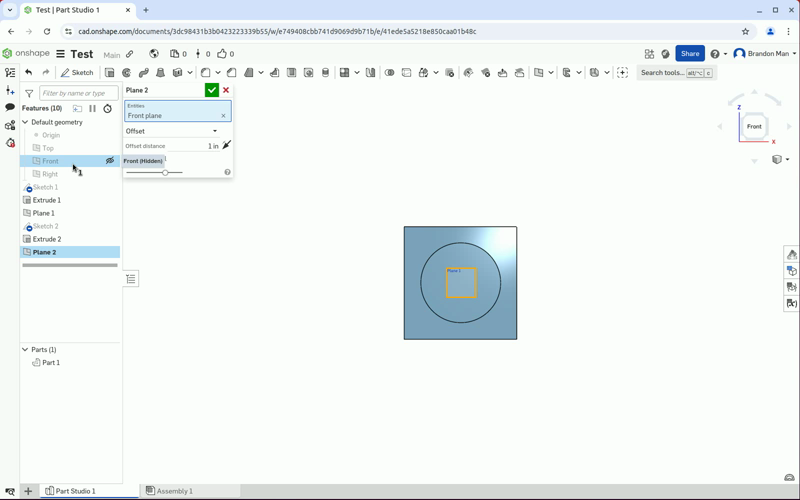
key(tab, 2)
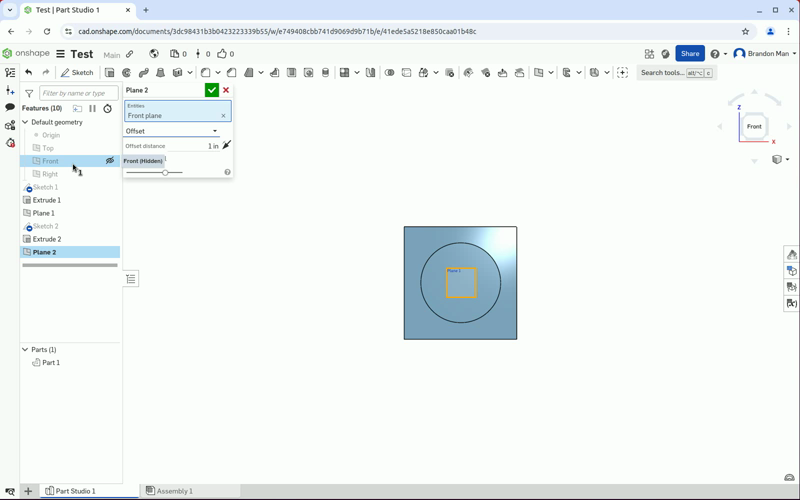
text(7.703)
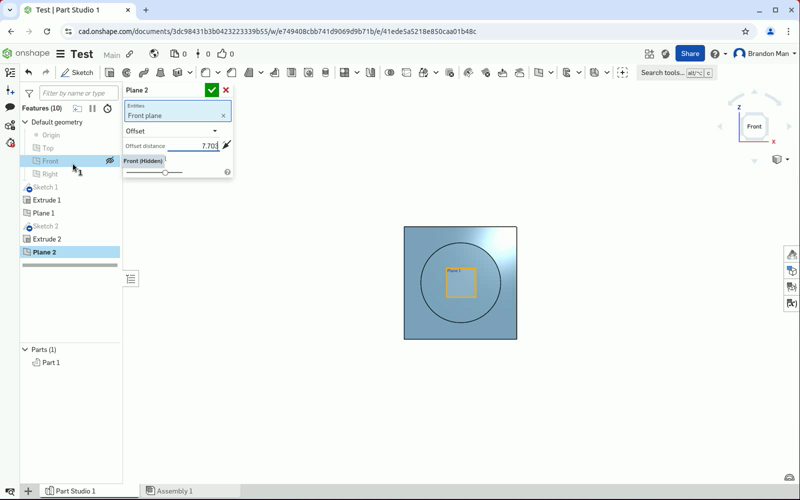
key(enter, 2)
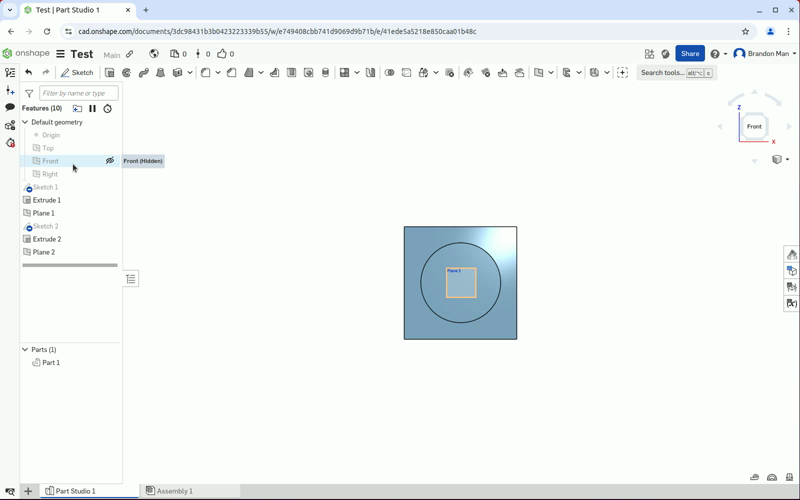
key(shift+s)
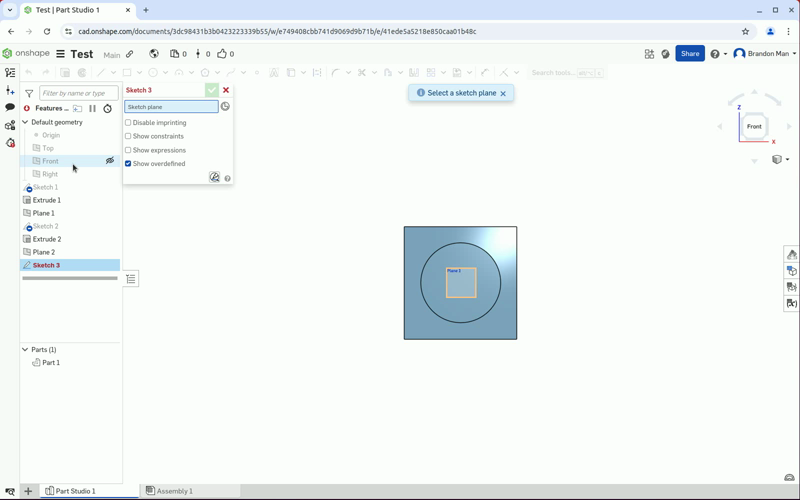
mouse_move(73, 254)
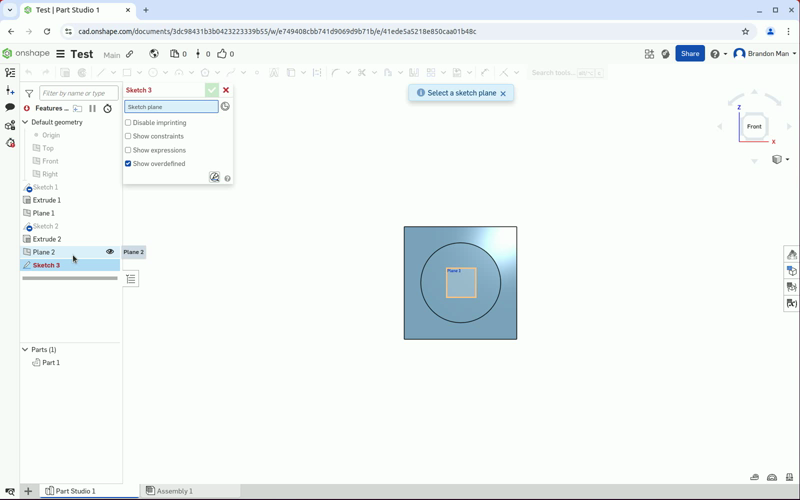
click(73, 254)
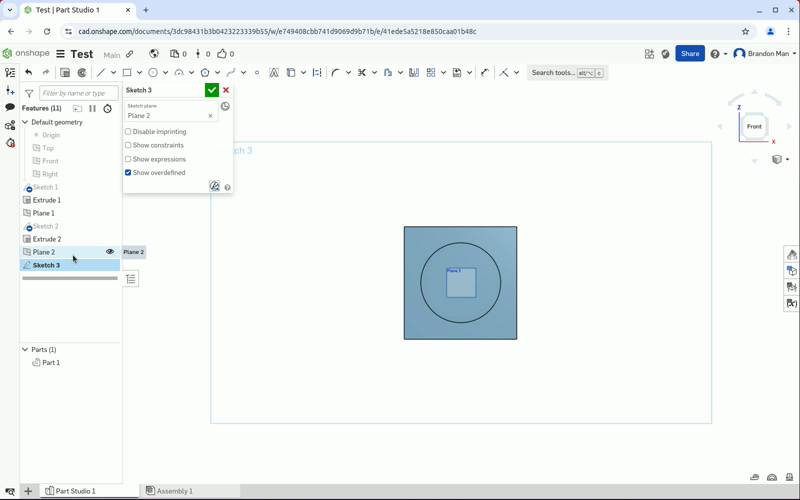
mouse_move(73, 352)
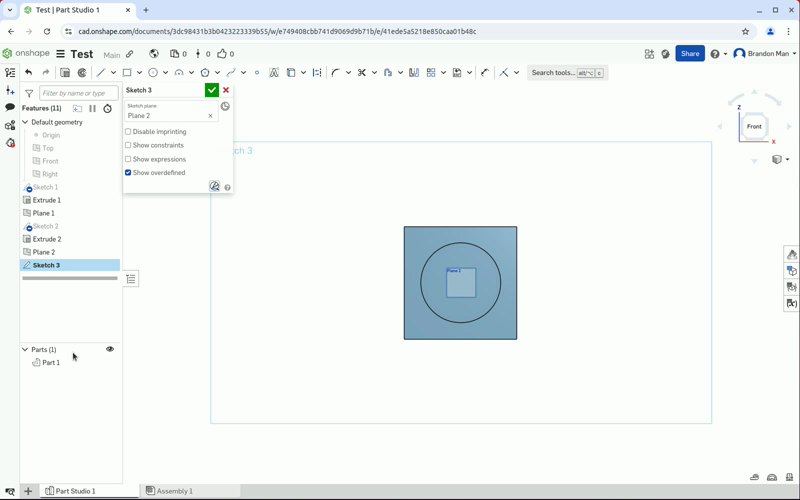
key(y)
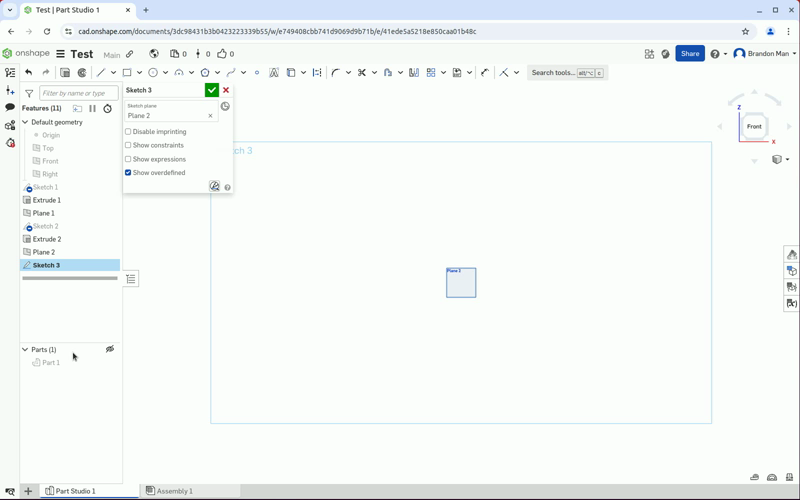
key(c)
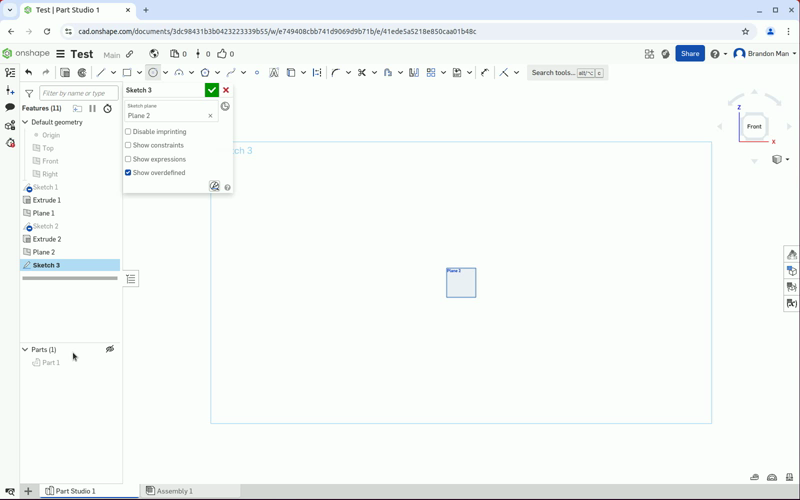
key_down(shift)
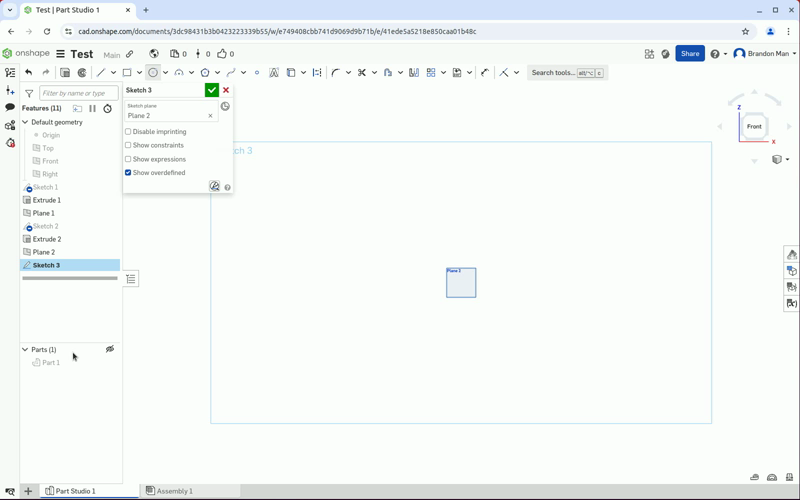
mouse_move(461, 282)
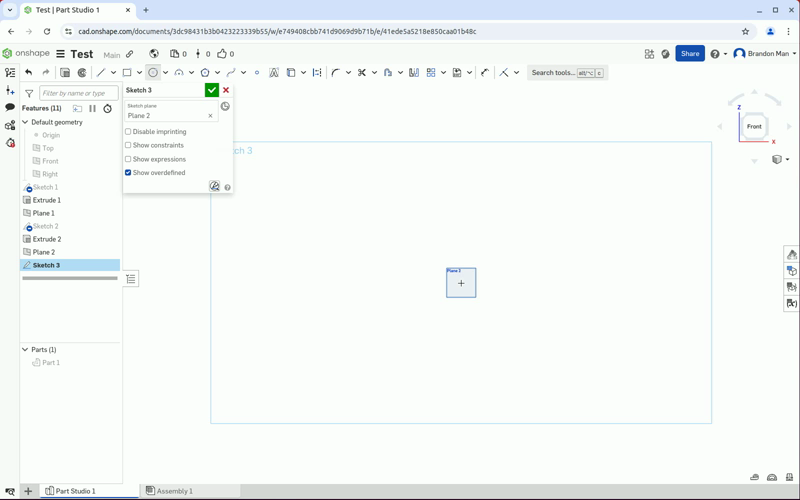
click(461, 282)
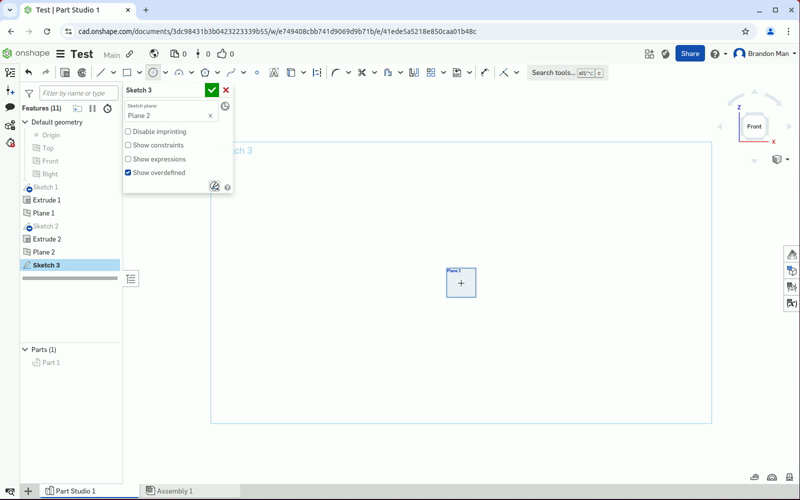
key_up(shift)
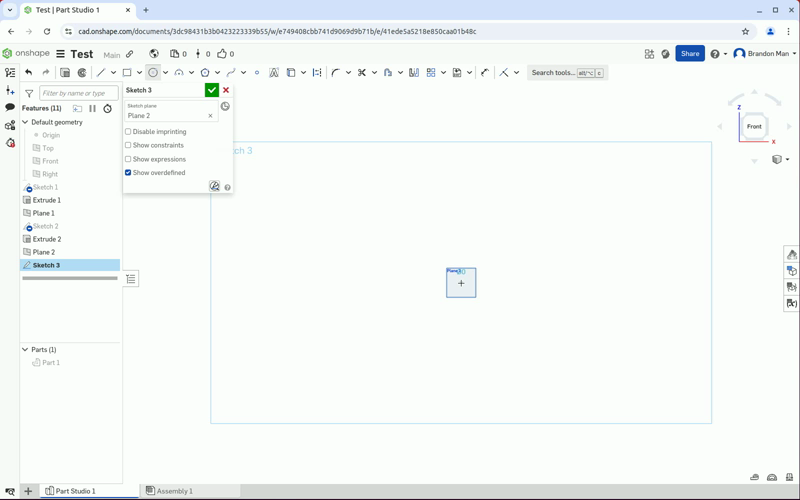
mouse_move(502, 282)
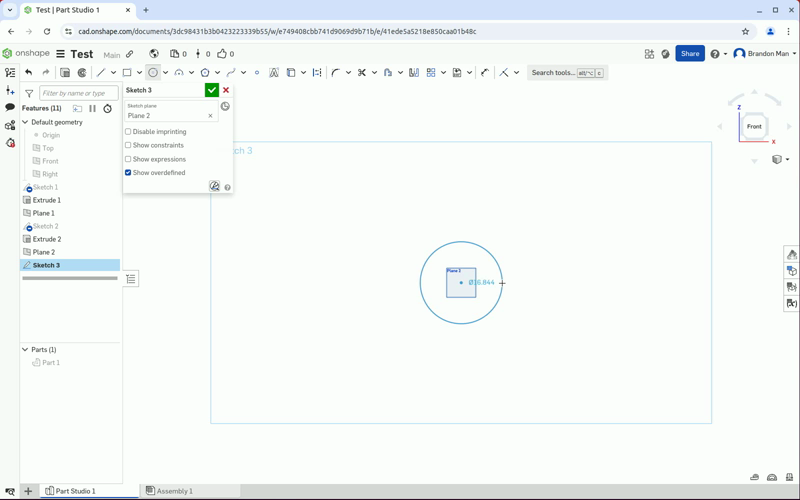
click(502, 282)
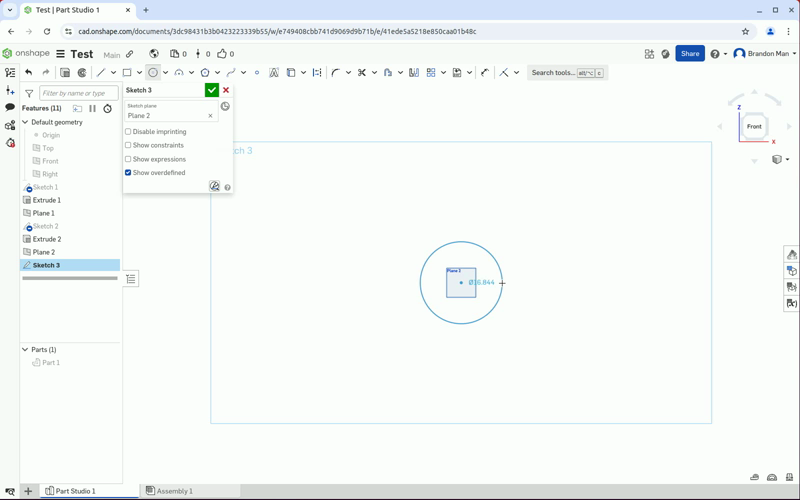
key(esc)
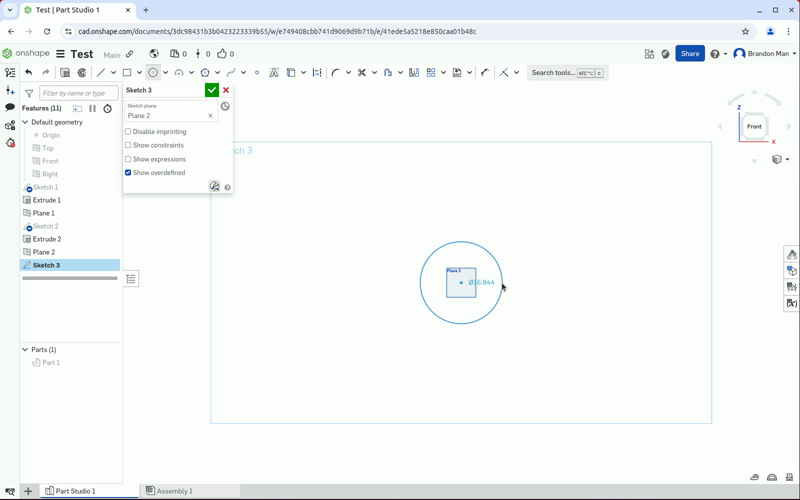
key(c)
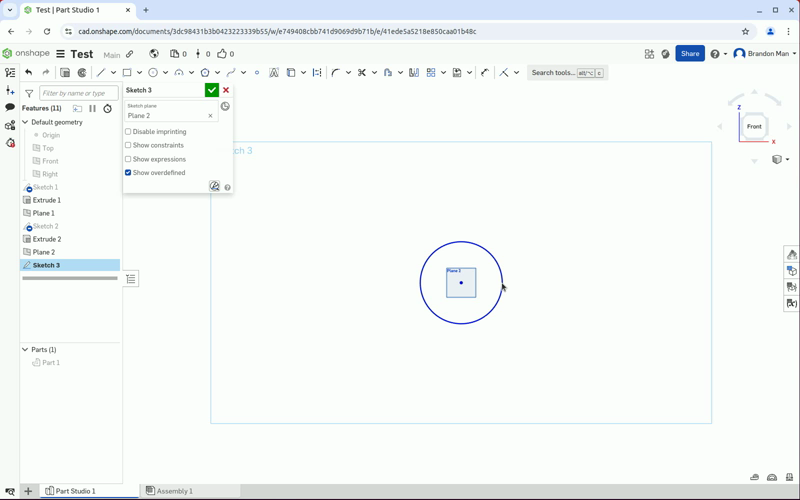
key_down(shift)
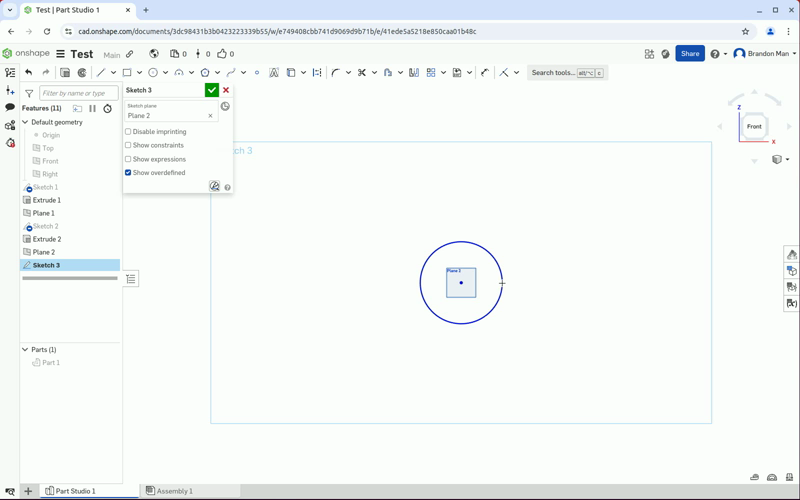
mouse_move(461, 282)
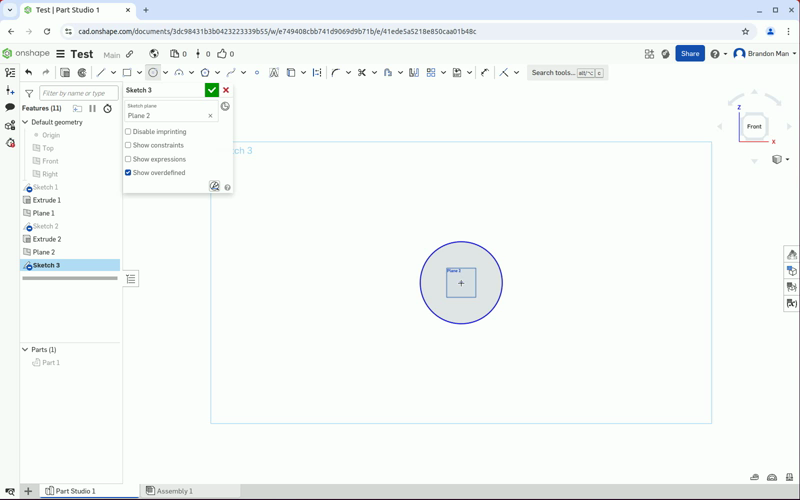
click(461, 282)
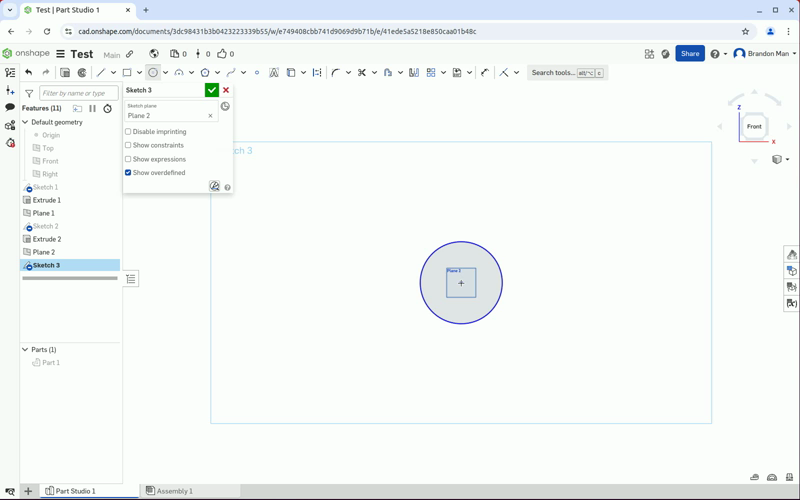
key_up(shift)
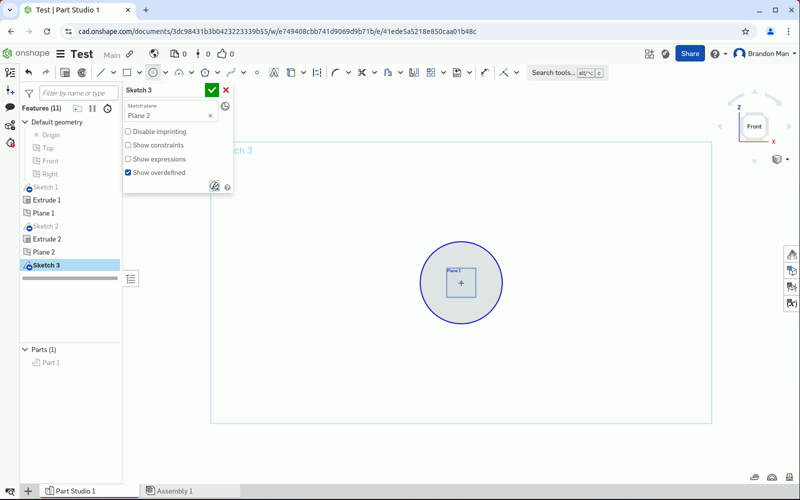
mouse_move(500, 282)
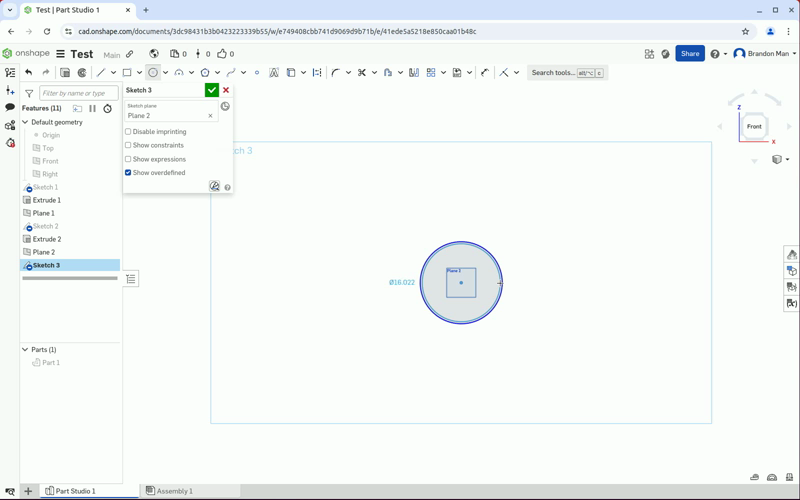
scroll(6)
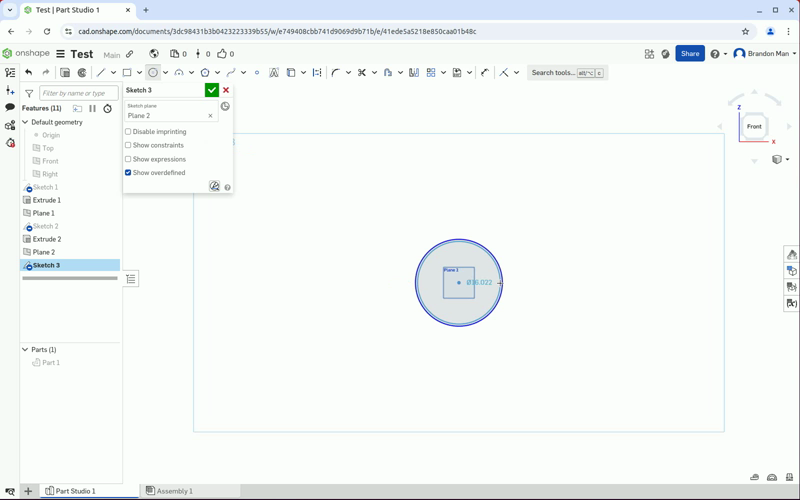
scroll(6)
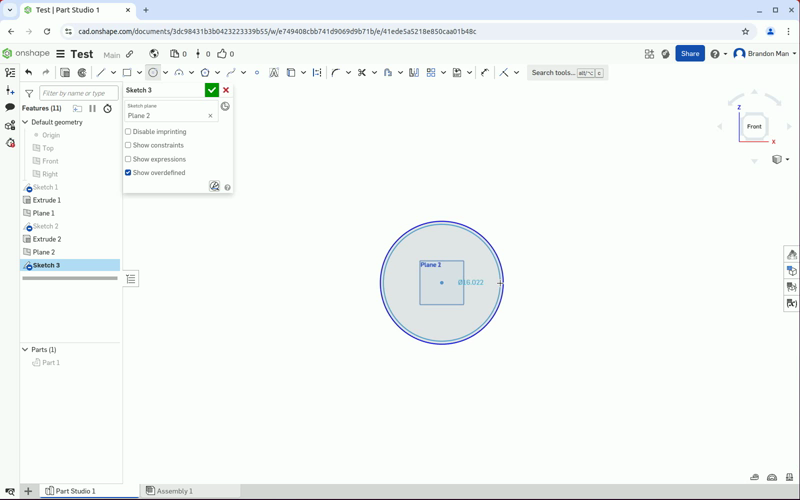
scroll(6)
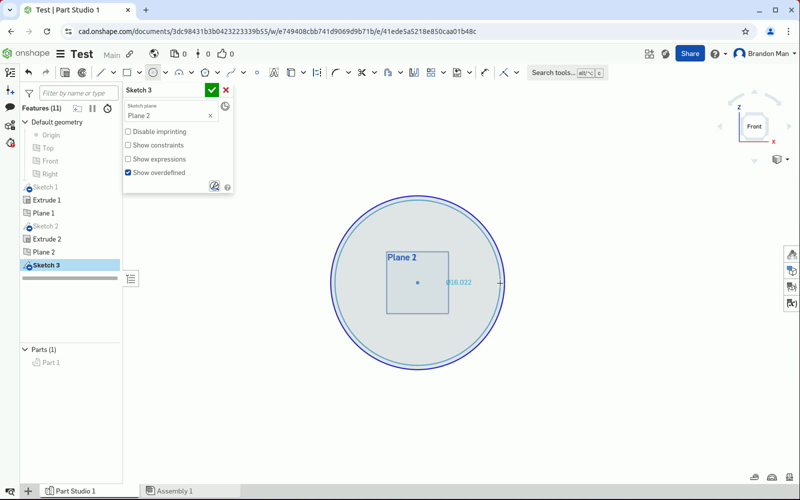
scroll(6)
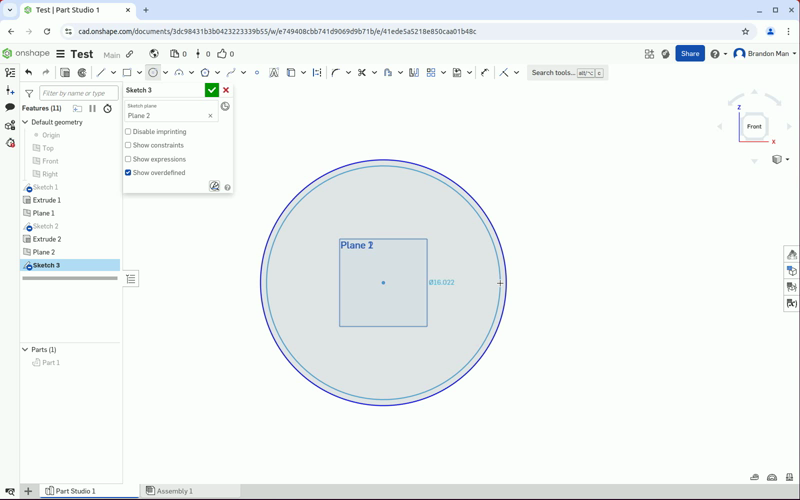
scroll(6)
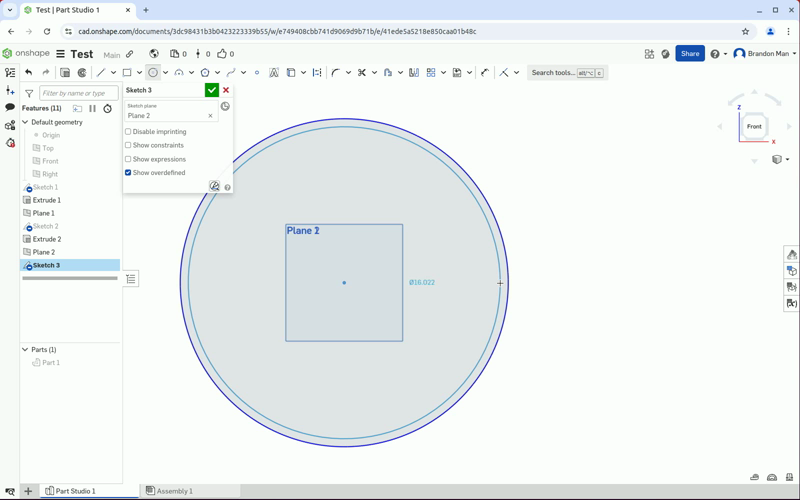
scroll(6)
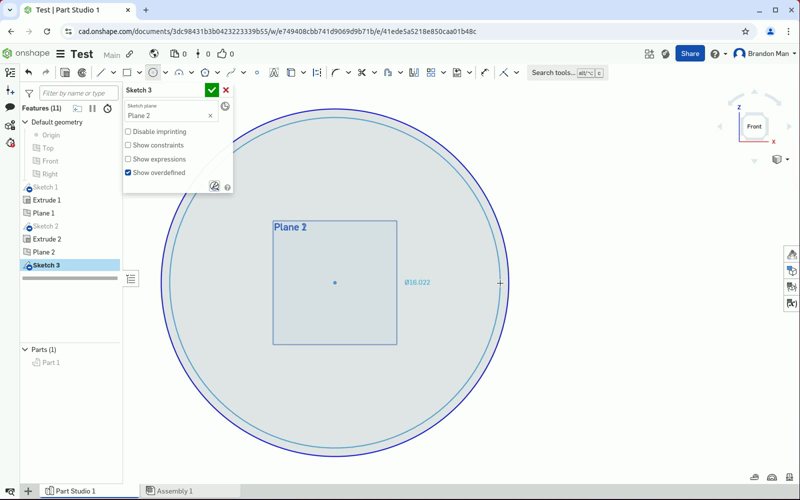
scroll(6)
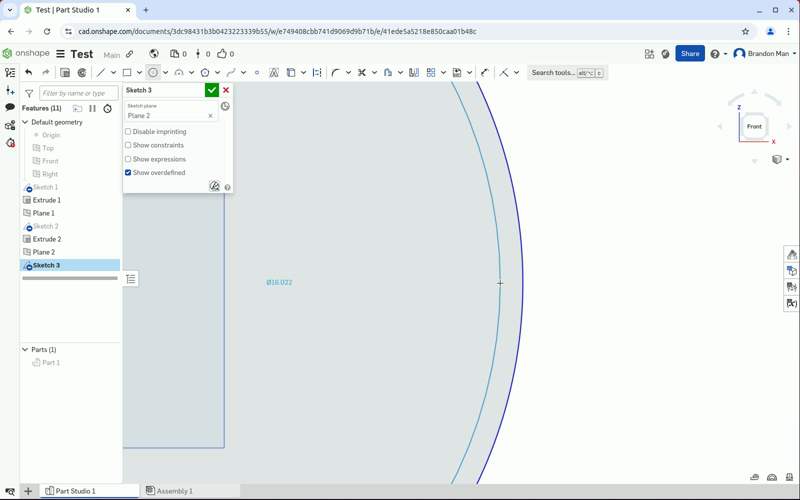
click(500, 282)
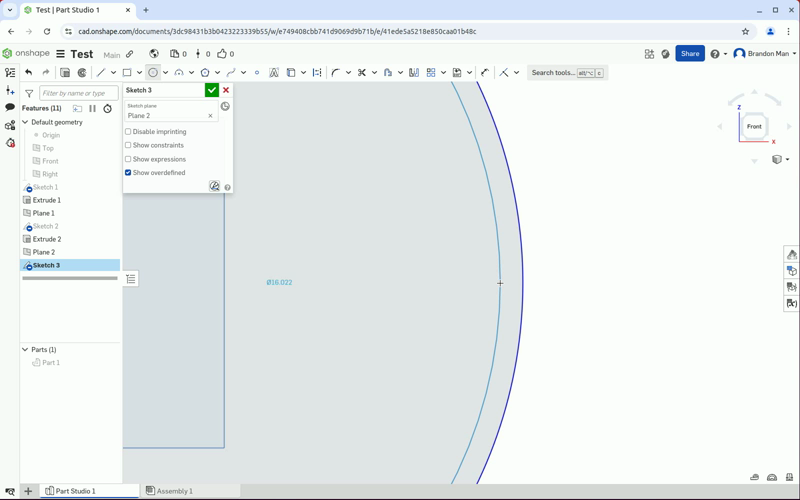
scroll(-6)
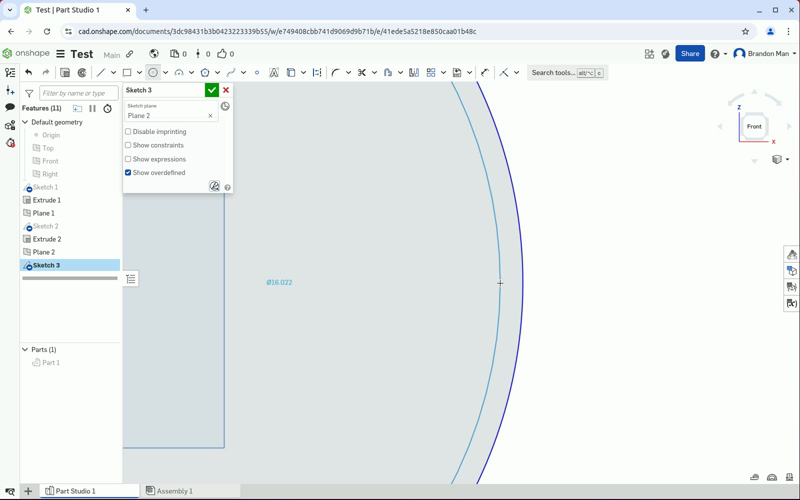
scroll(-6)
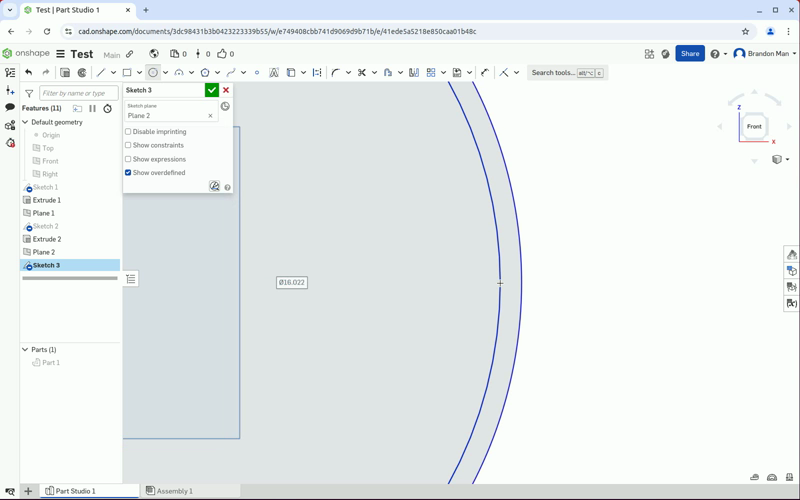
scroll(-6)
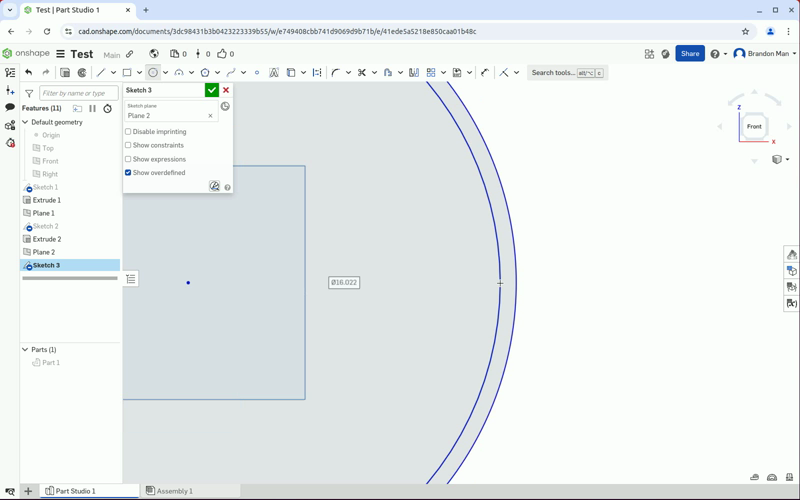
scroll(-6)
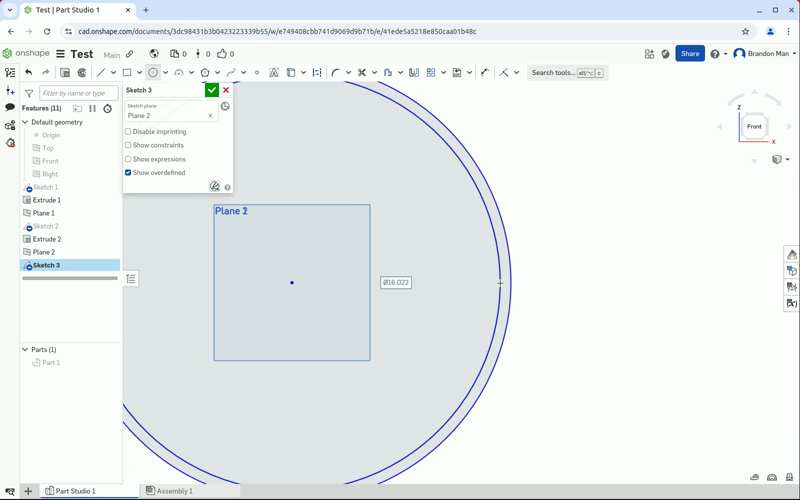
scroll(-6)
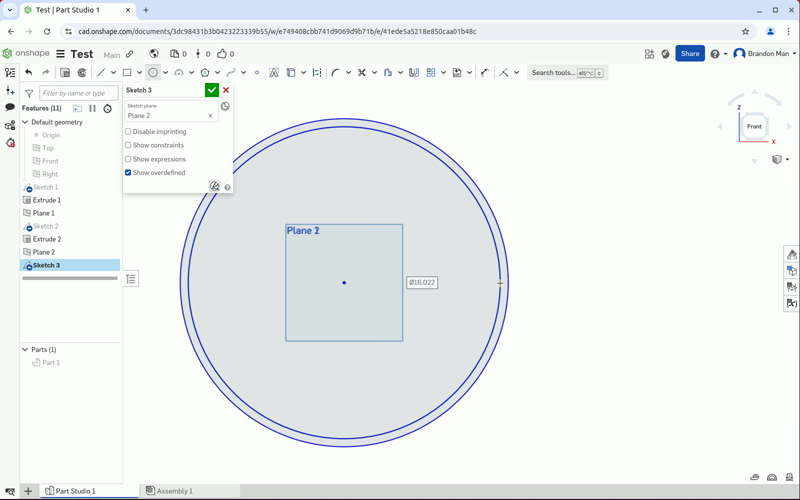
scroll(-6)
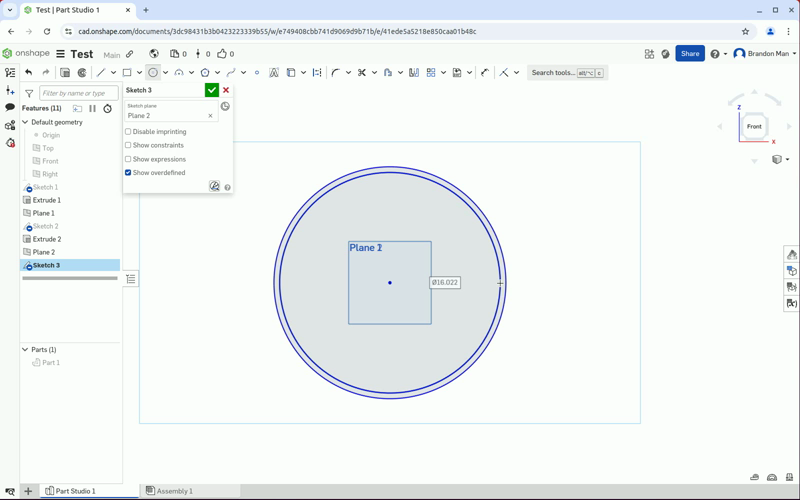
scroll(-6)
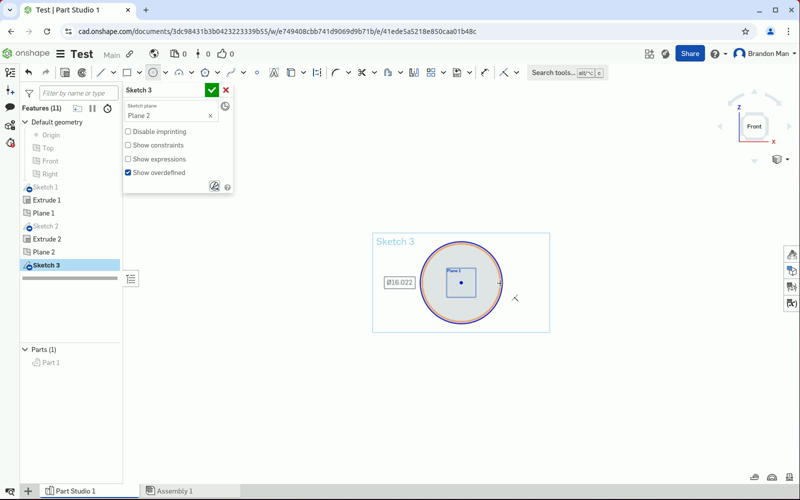
key(esc)
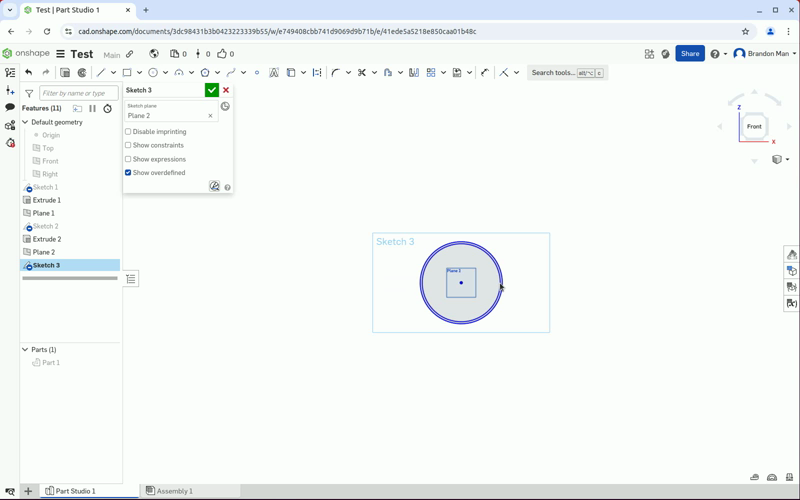
mouse_move(466, 322)
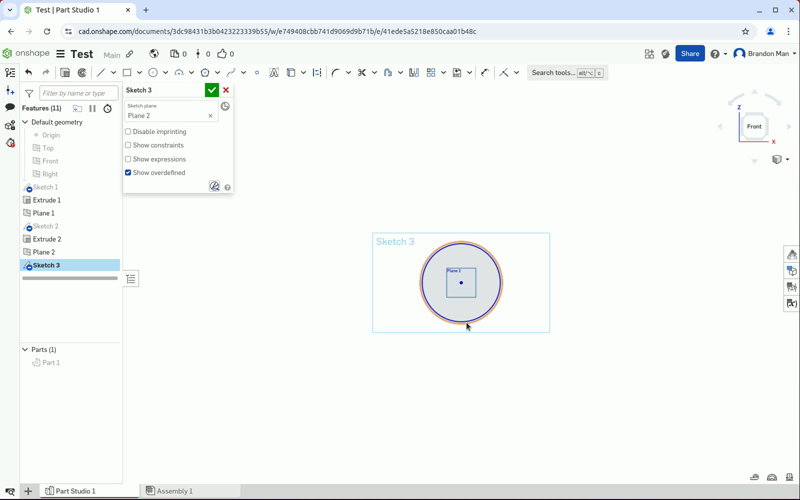
scroll(6)
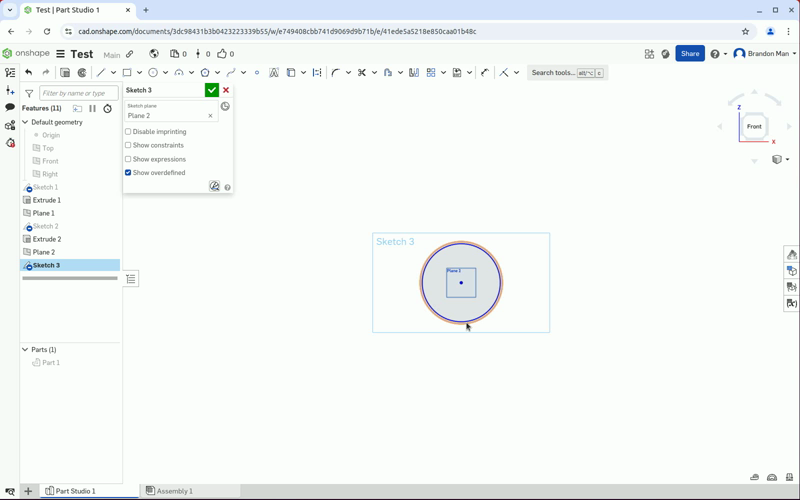
scroll(6)
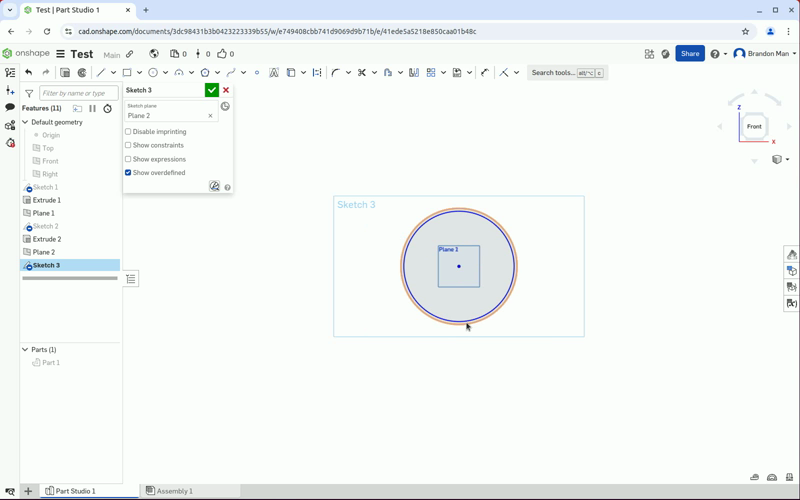
scroll(6)
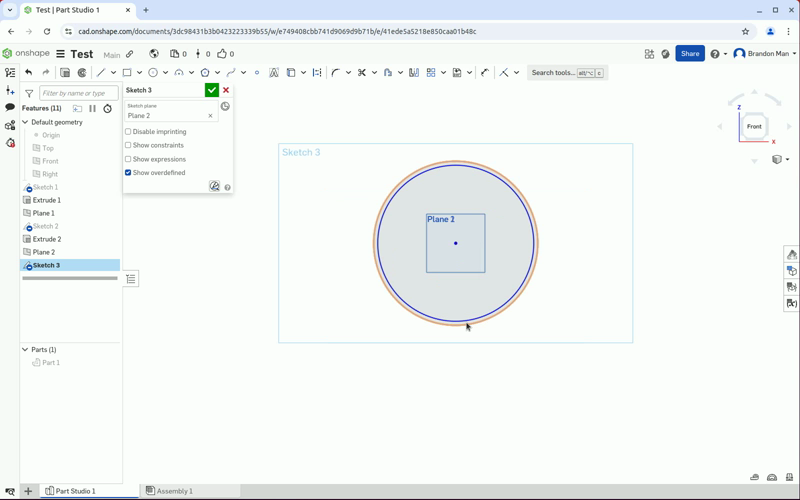
scroll(6)
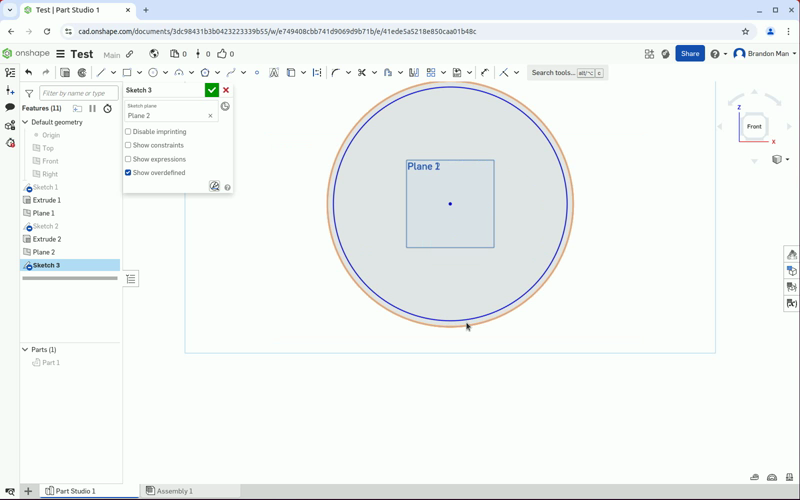
scroll(6)
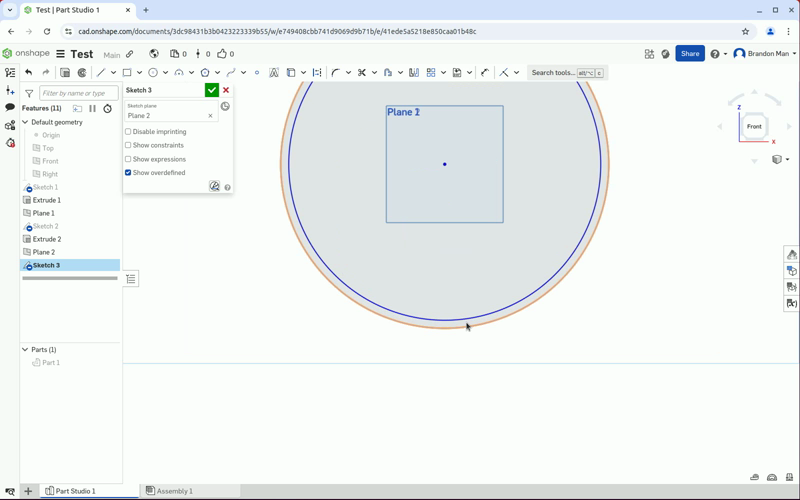
scroll(6)
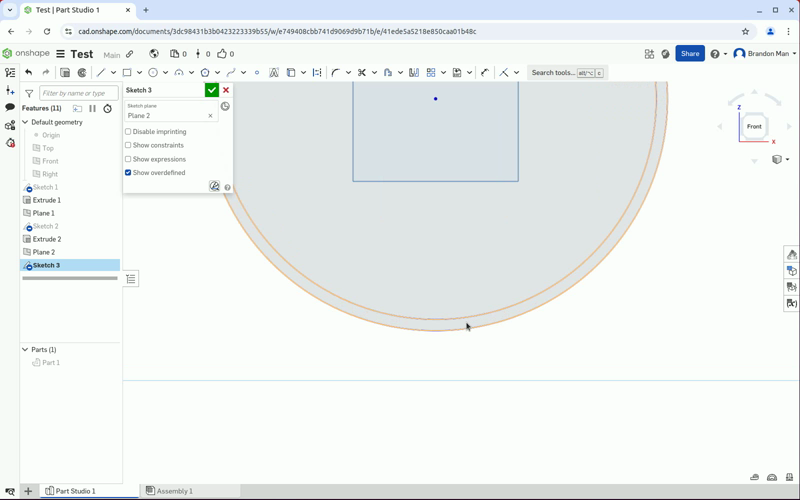
scroll(6)
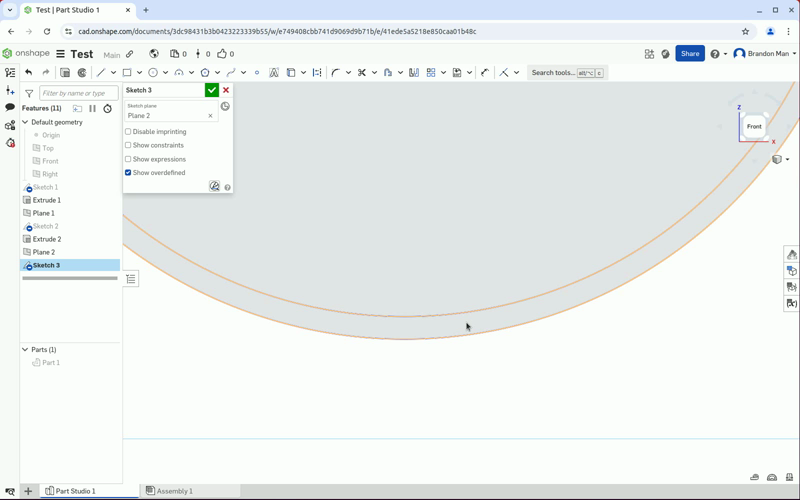
click(466, 322)
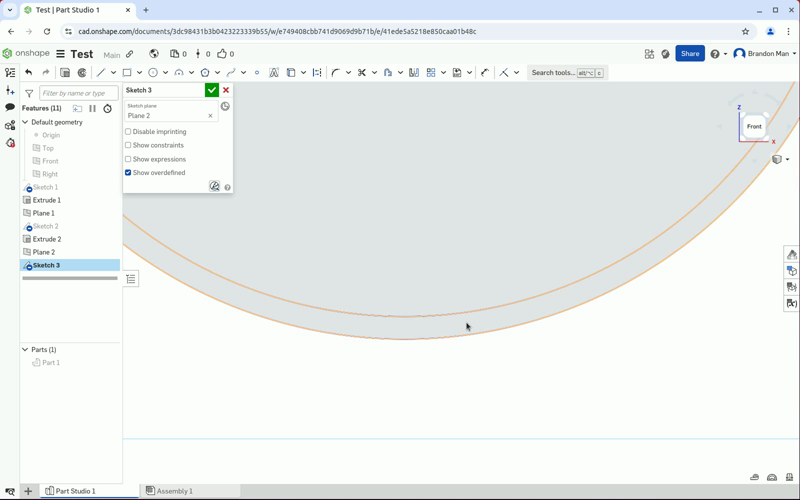
scroll(-6)
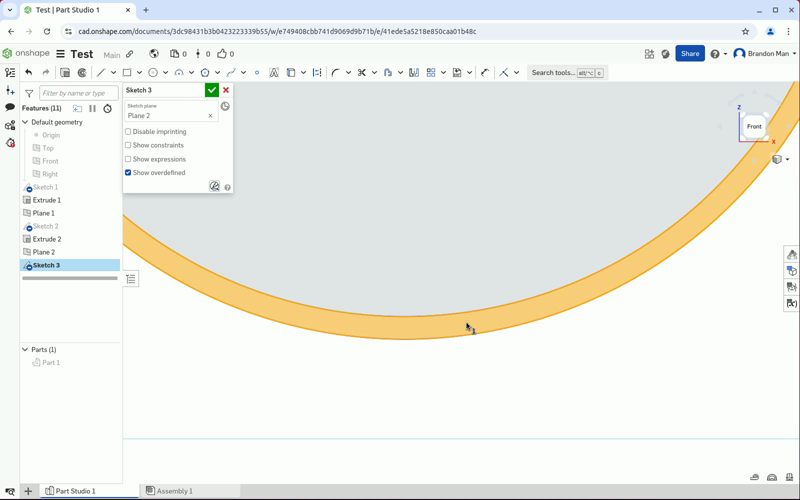
scroll(-6)
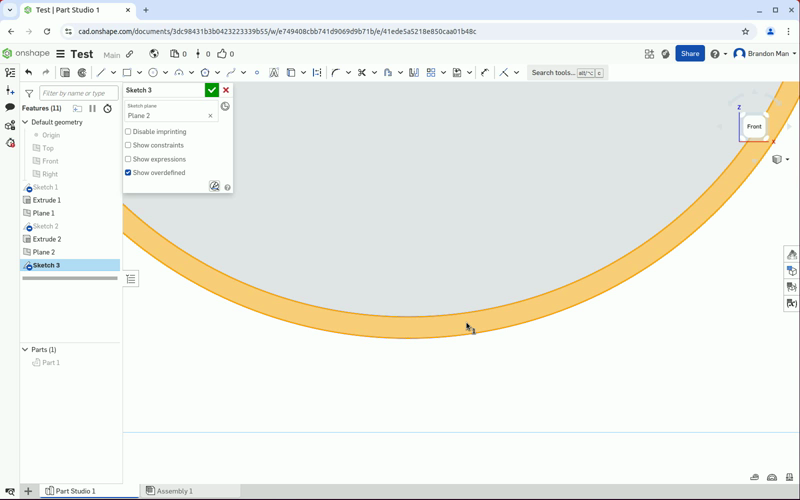
scroll(-6)
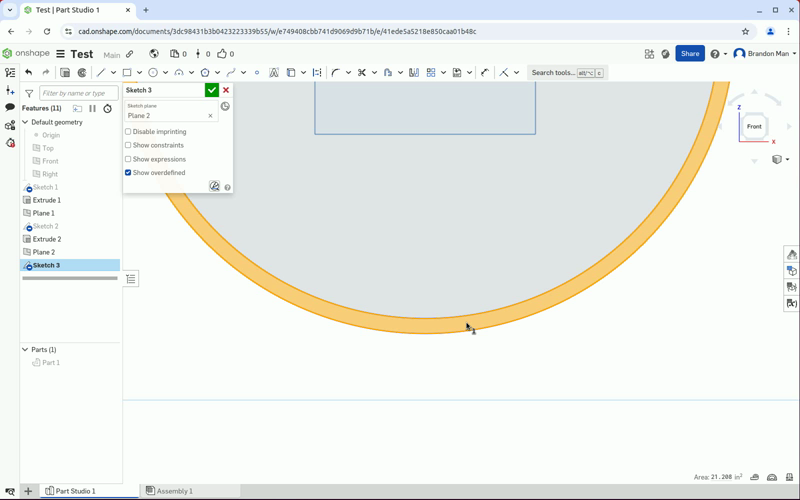
scroll(-6)
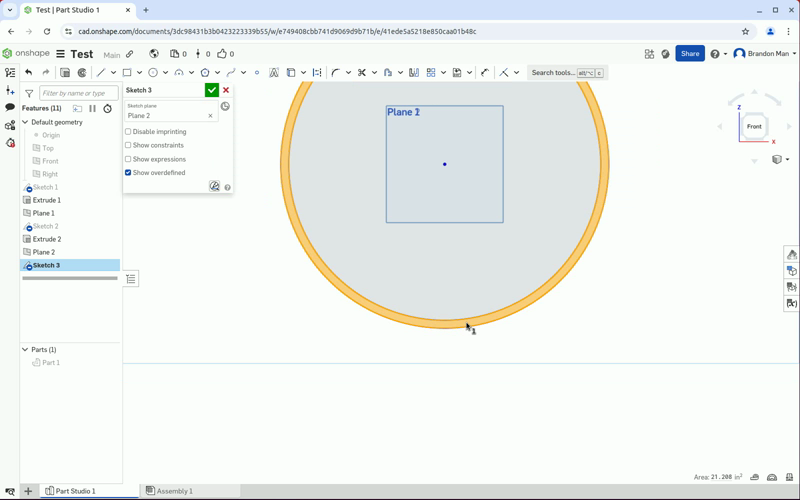
scroll(-6)
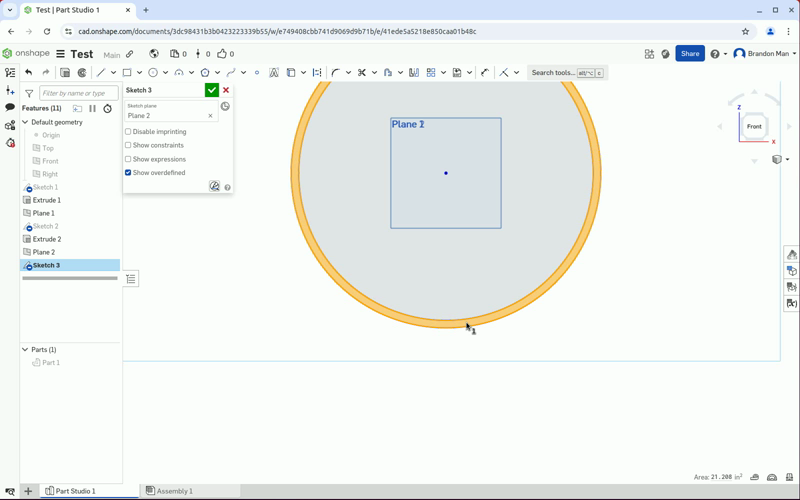
scroll(-6)
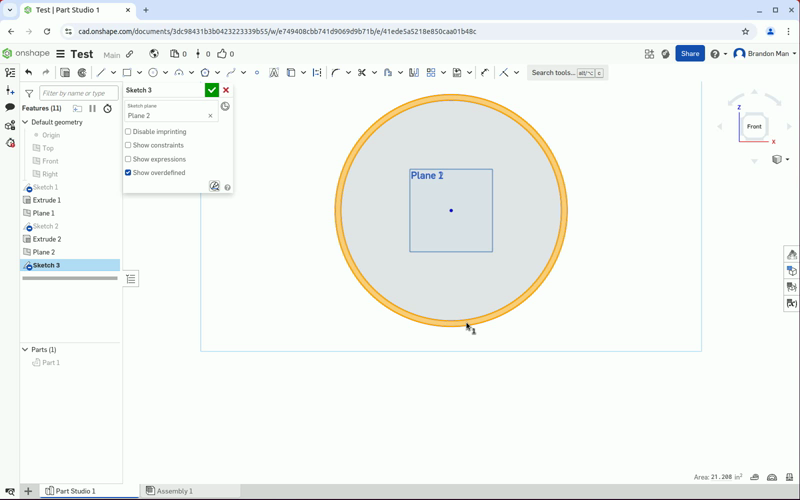
scroll(-6)
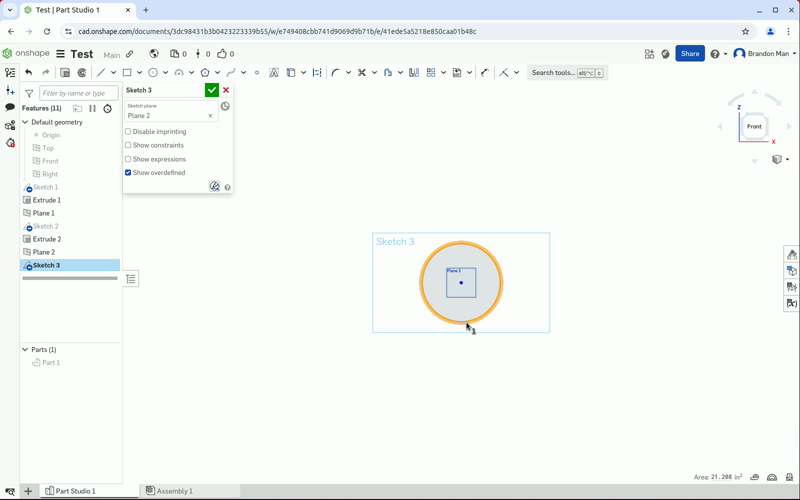
mouse_move(73, 352)
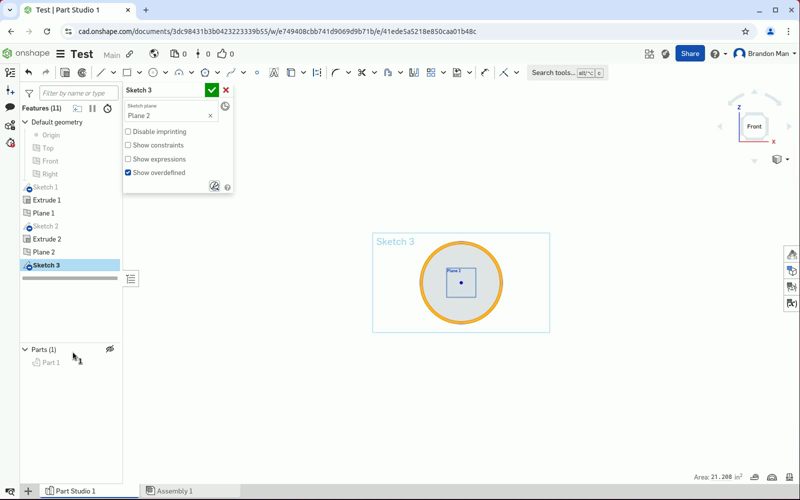
key(shift+y)
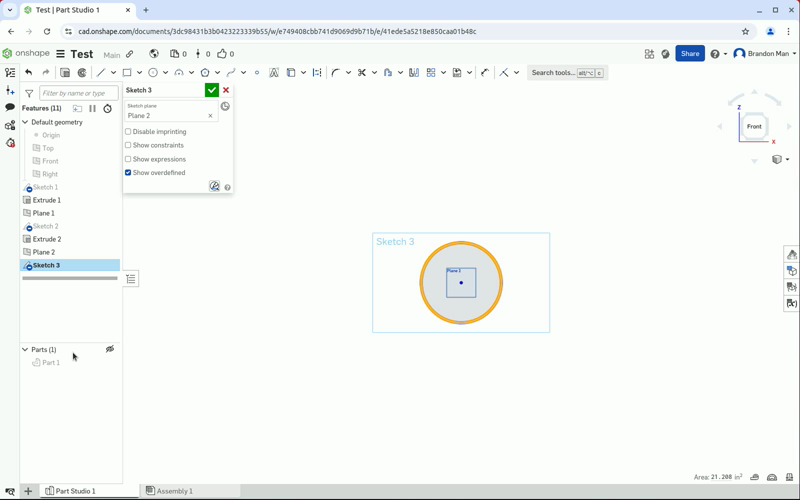
key(shift+e)
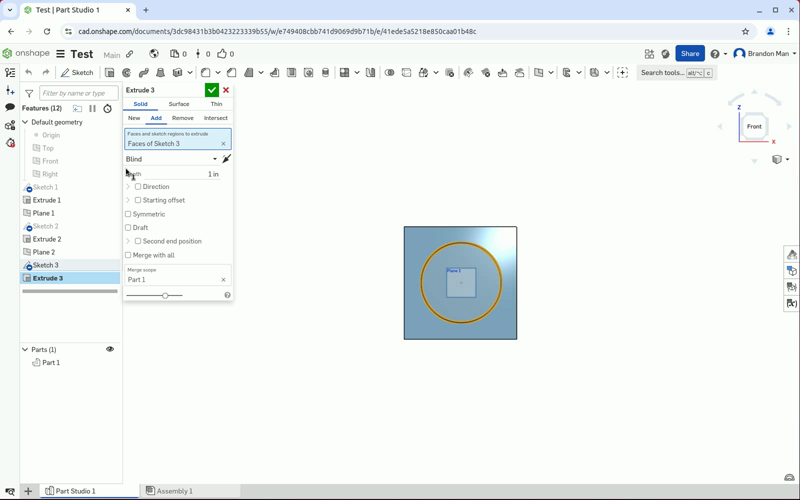
mouse_move(143, 106)
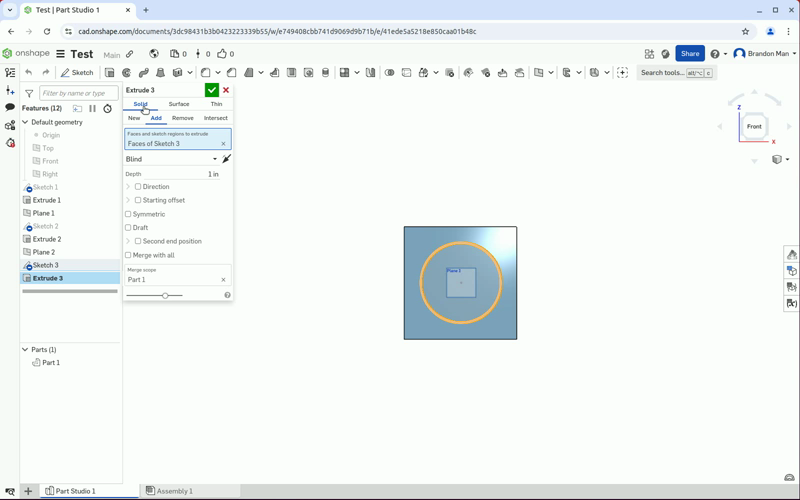
click(143, 106)
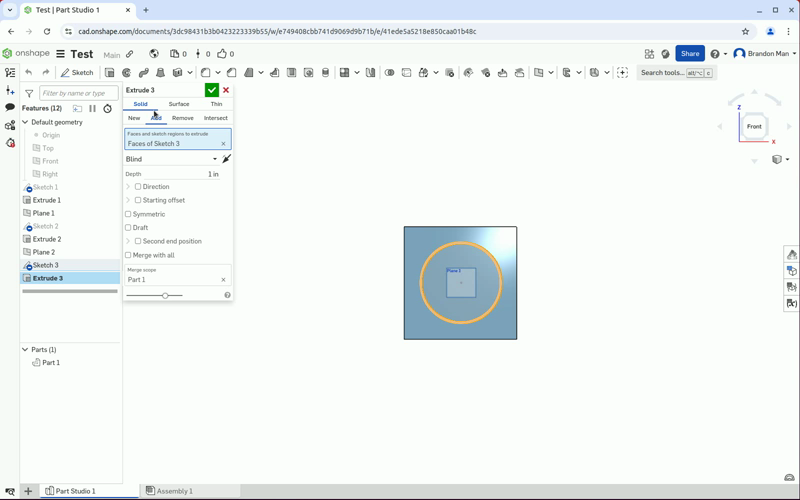
mouse_move(186, 120)
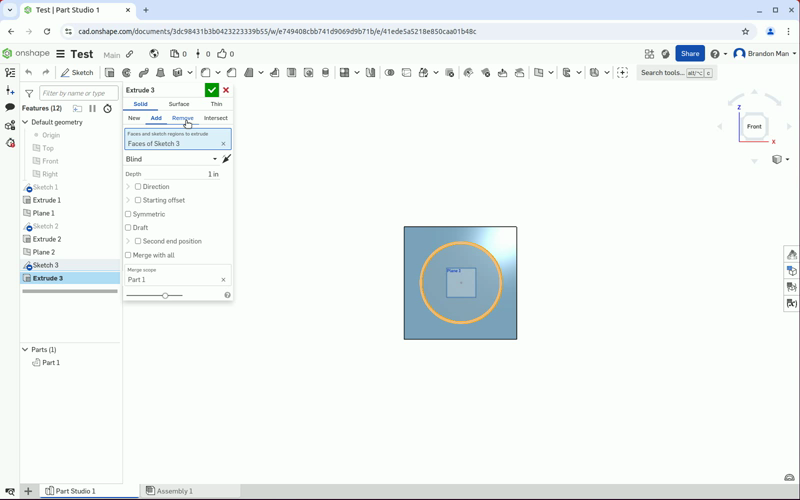
click(186, 120)
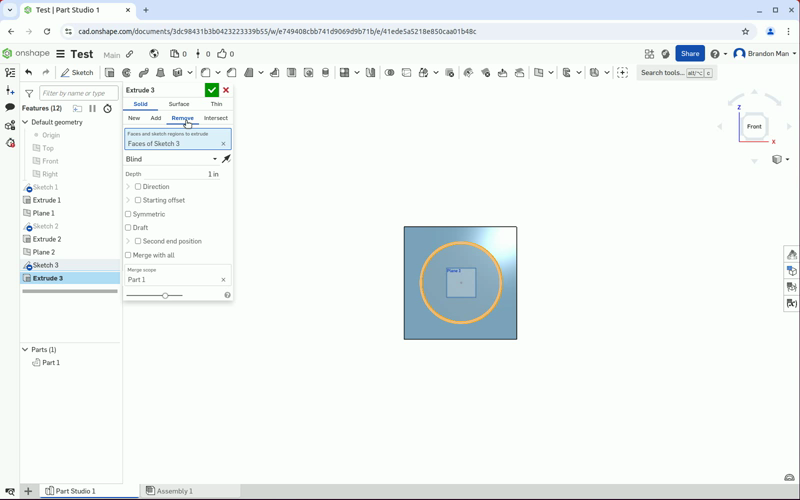
key(tab, 4)
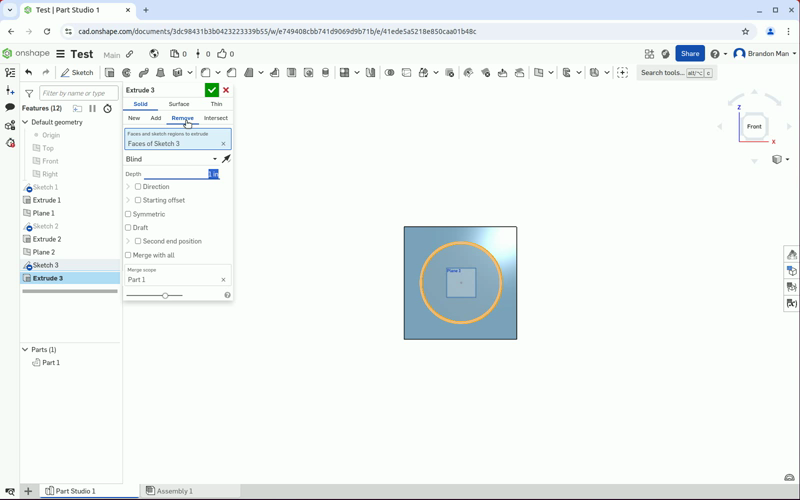
text(-3.129)
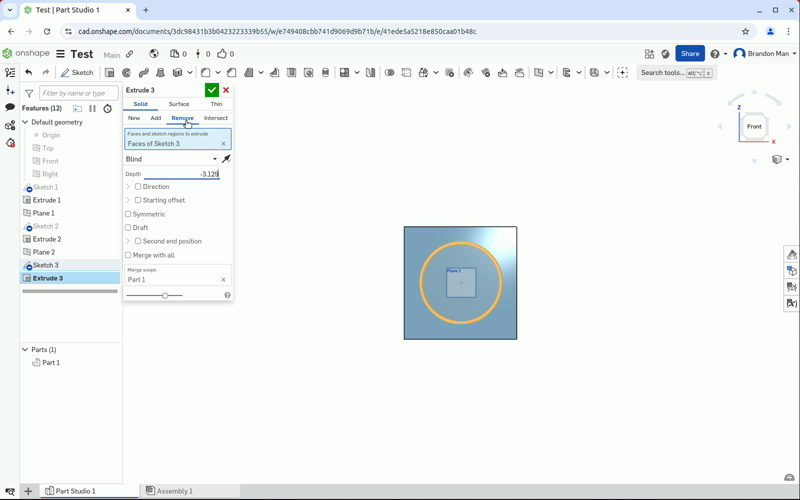
key(tab, 6)
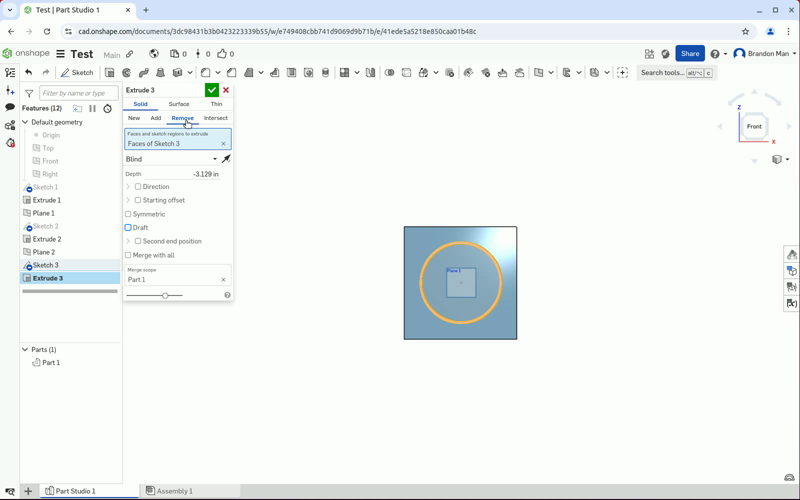
key(space)
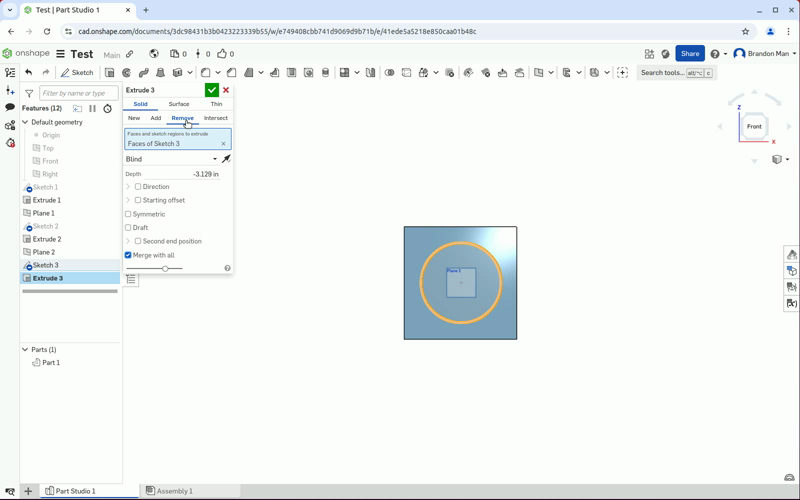
key(enter)
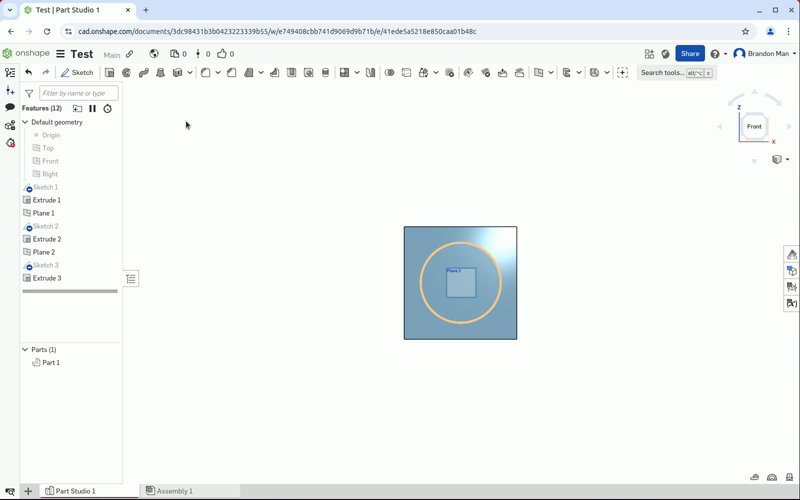
key(shift+h)
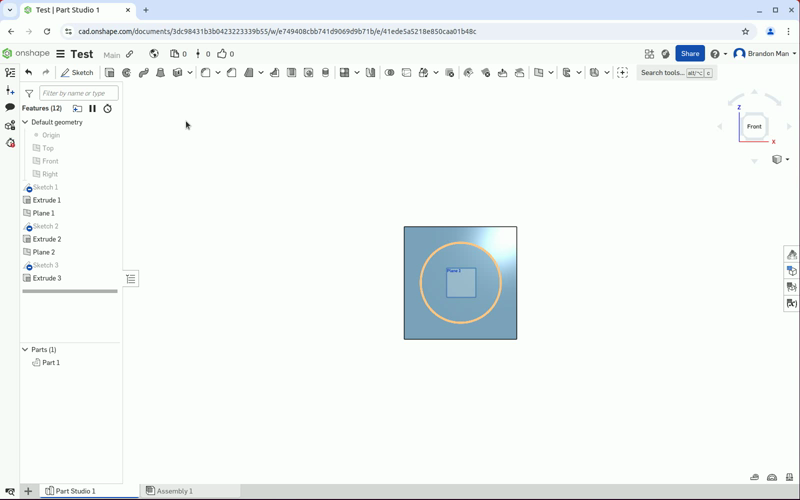
key(shift+h)
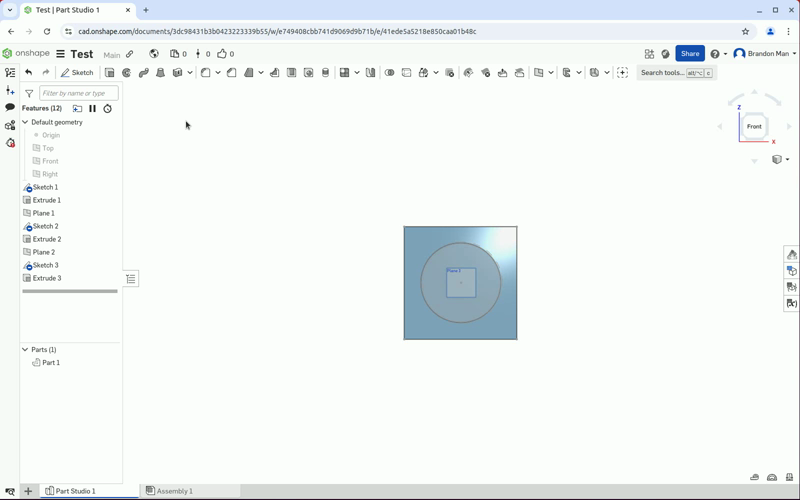
key(shift+7)
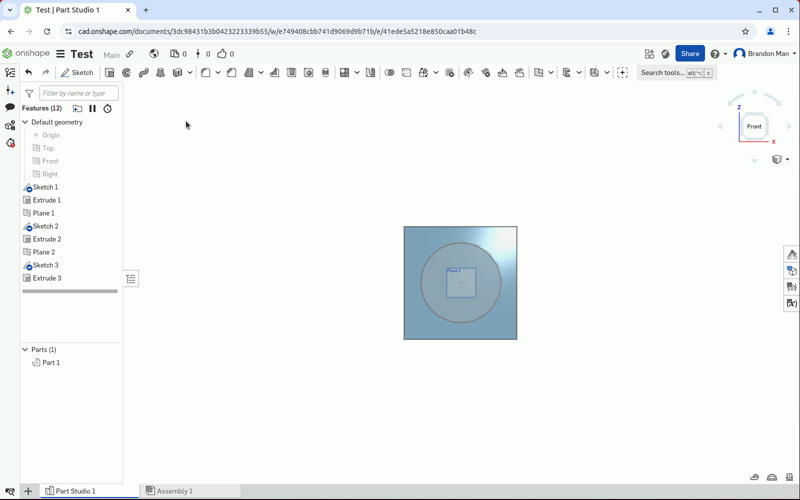
key(left, 2)
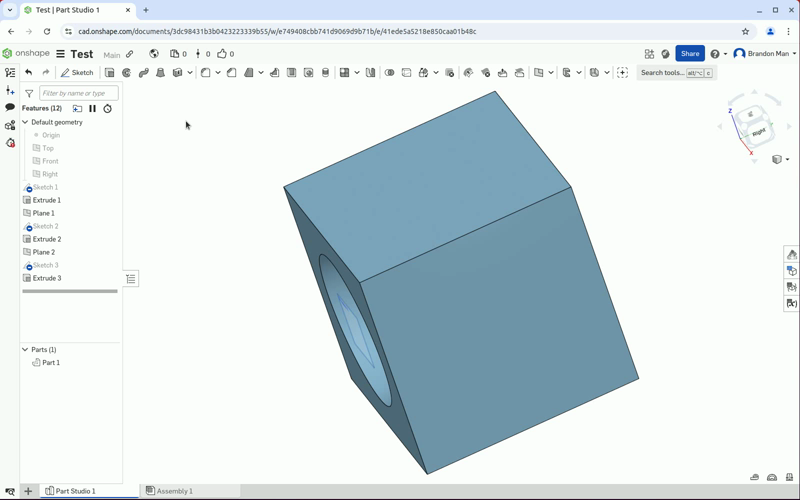
key(down, 2)
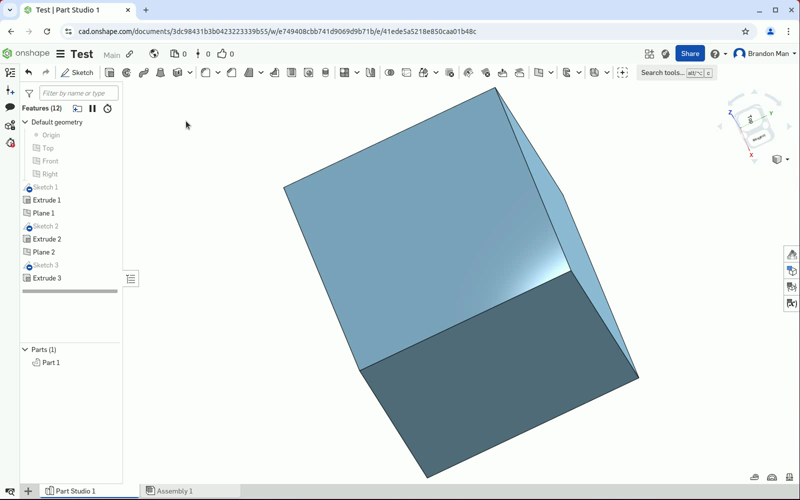
key(up, 2)
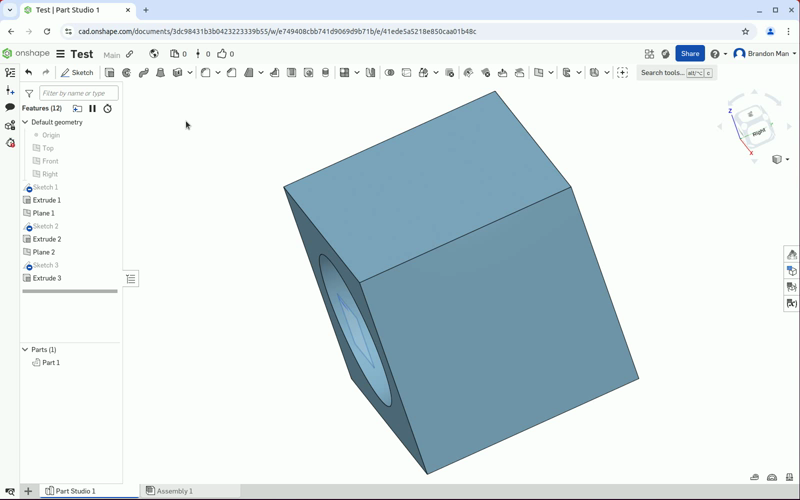
key(right, 2)
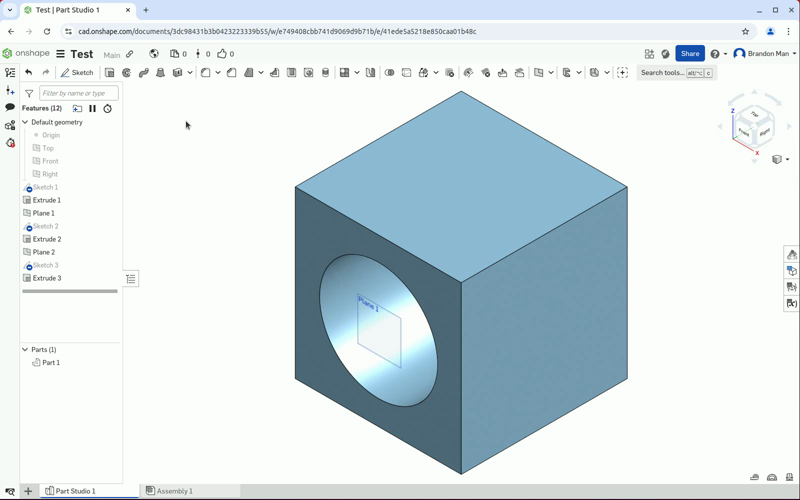
mouse_move(73, 189)
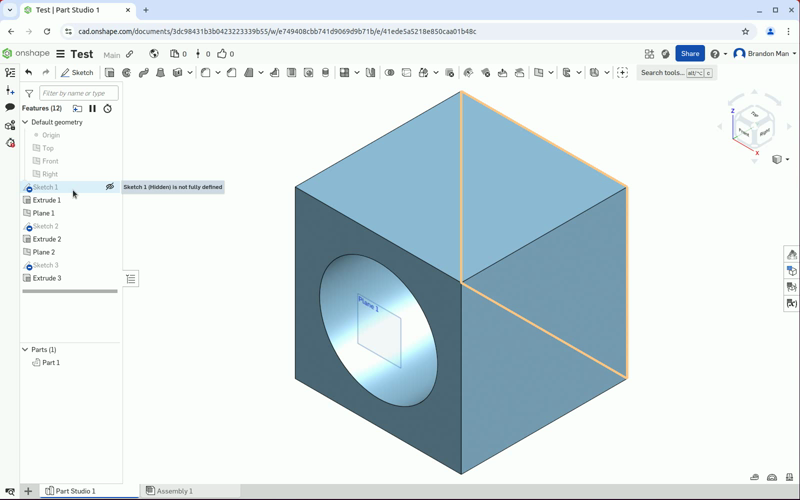
click(73, 189)